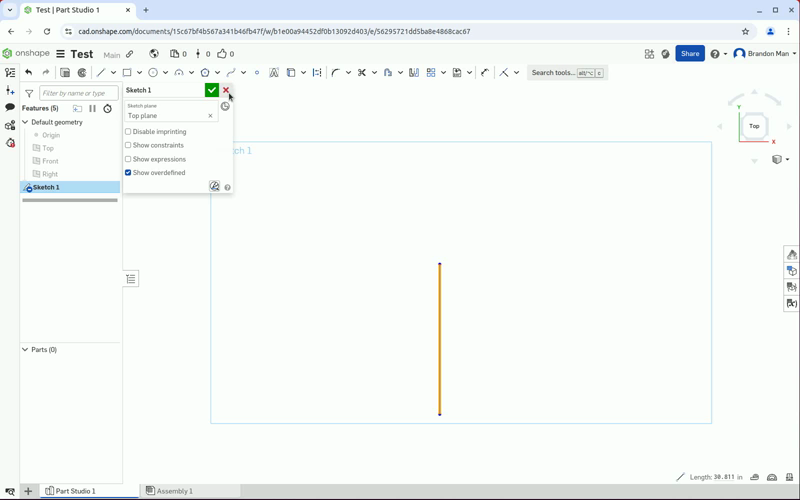
key(shift+h)
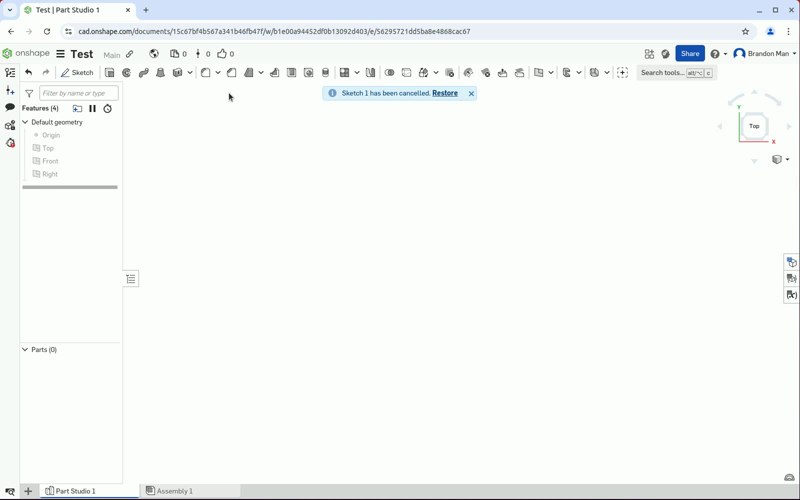
mouse_move(73, 352)
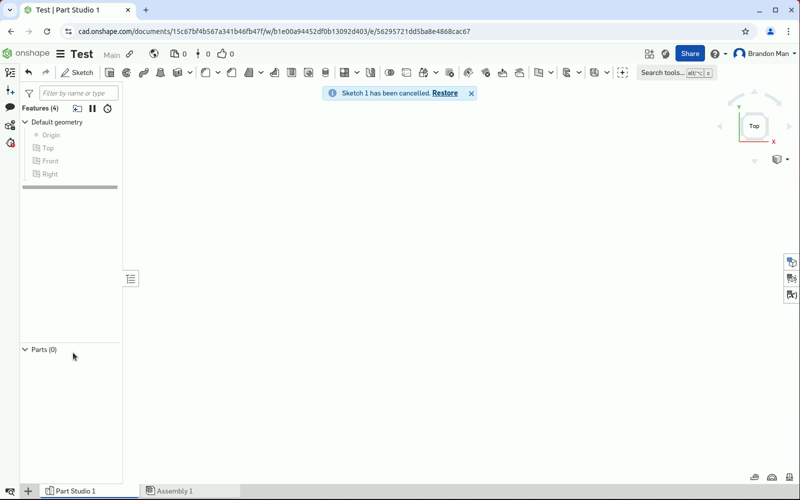
key(y)
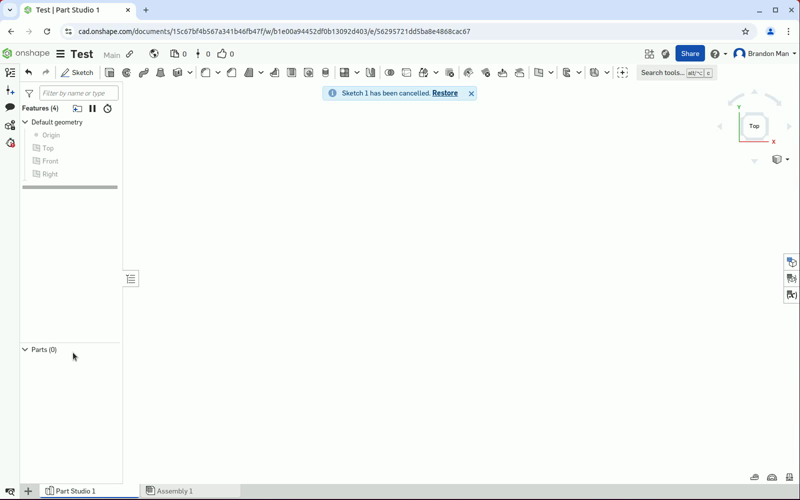
key(shift+p)
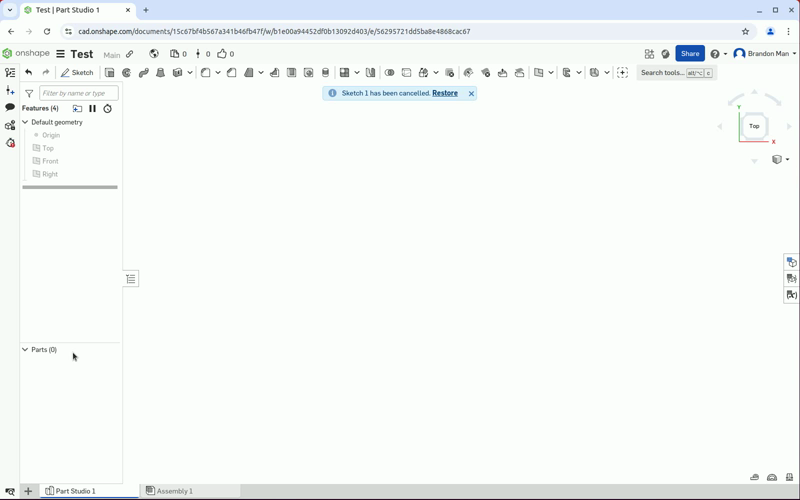
key(space)
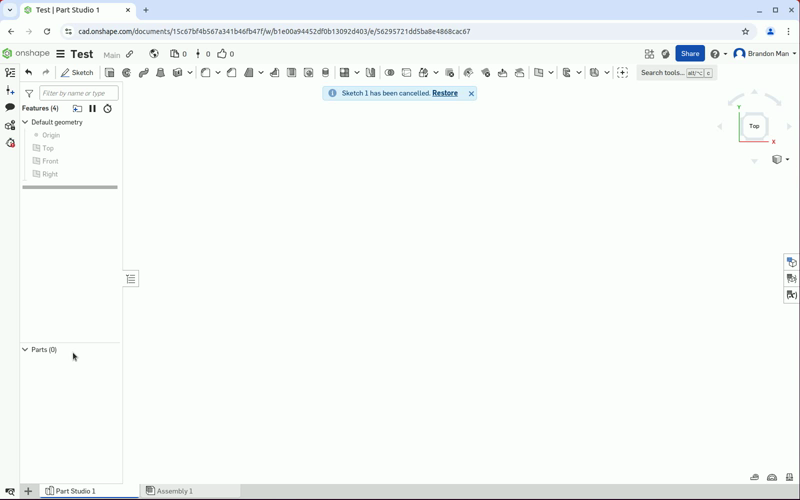
key_down(shift)
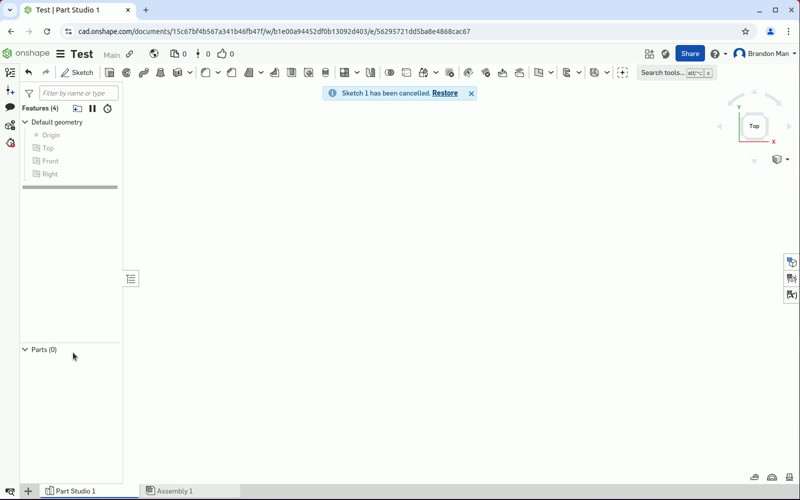
key(up)
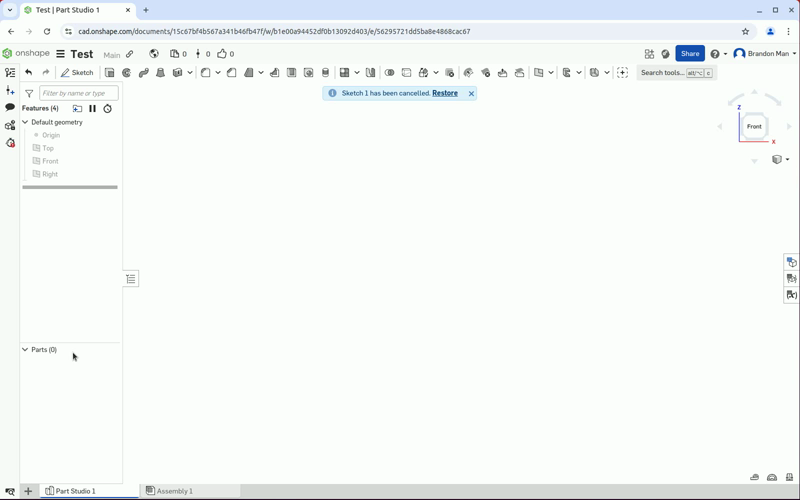
key_up(shift)
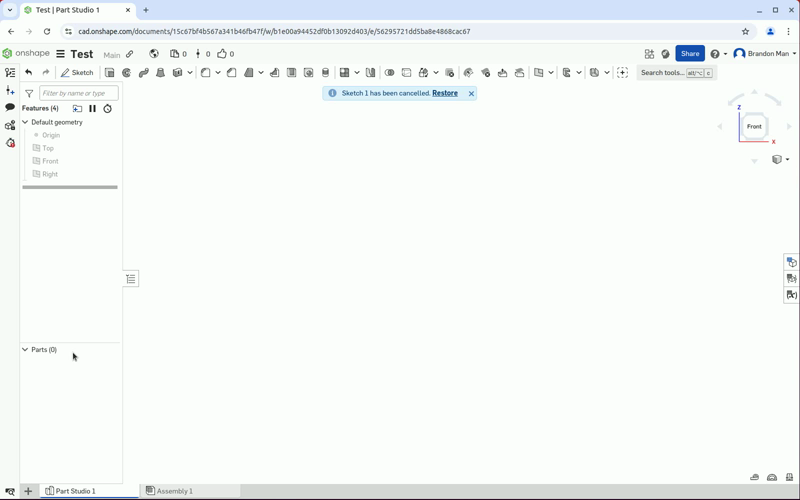
mouse_move(73, 352)
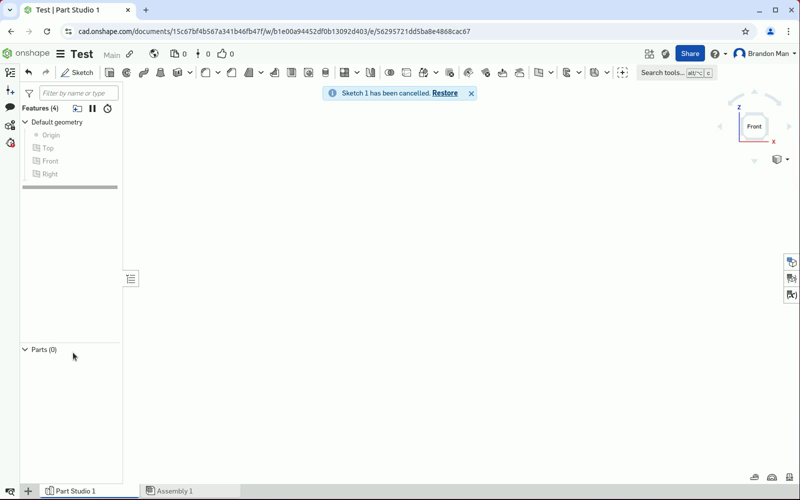
key(shift+y)
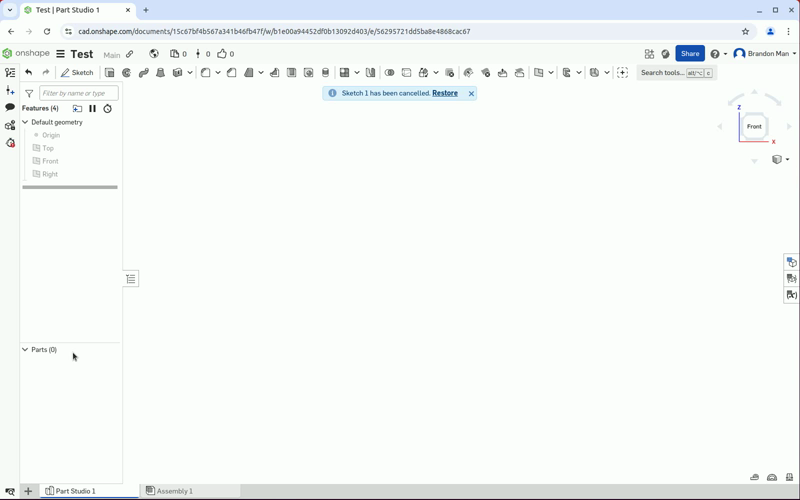
key(shift+s)
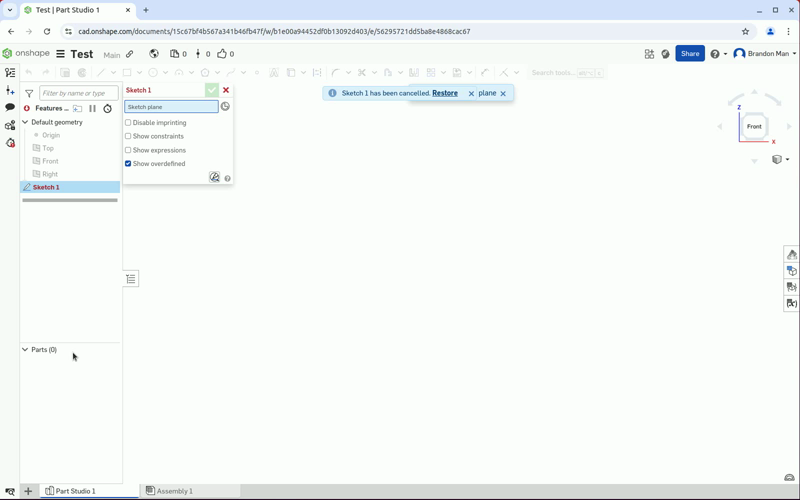
mouse_move(73, 163)
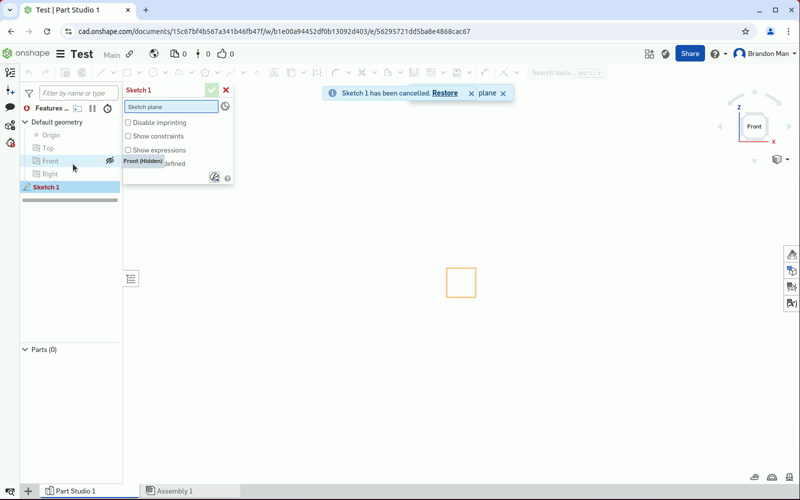
click(73, 163)
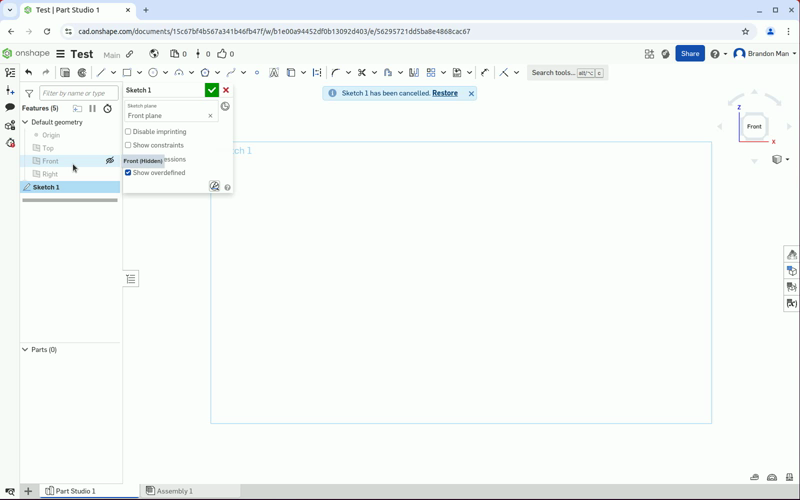
mouse_move(73, 352)
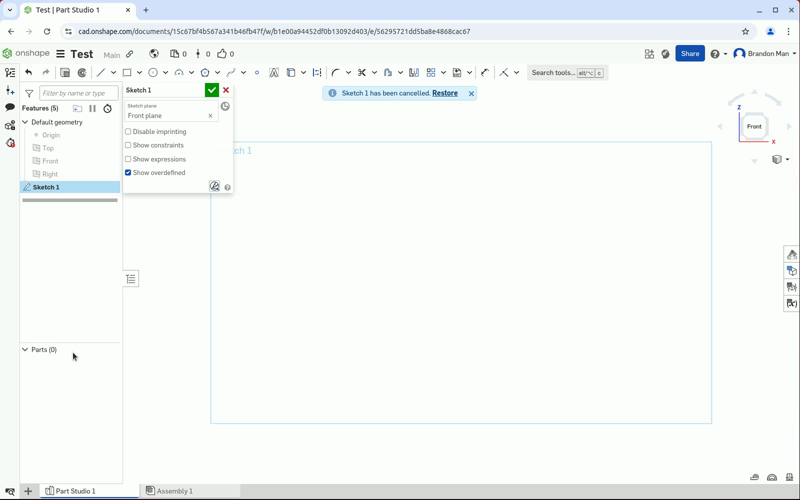
key(y)
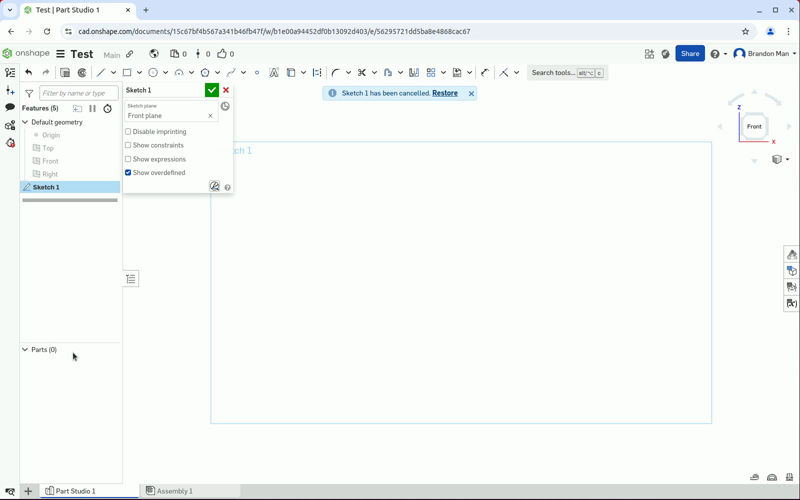
key(a)
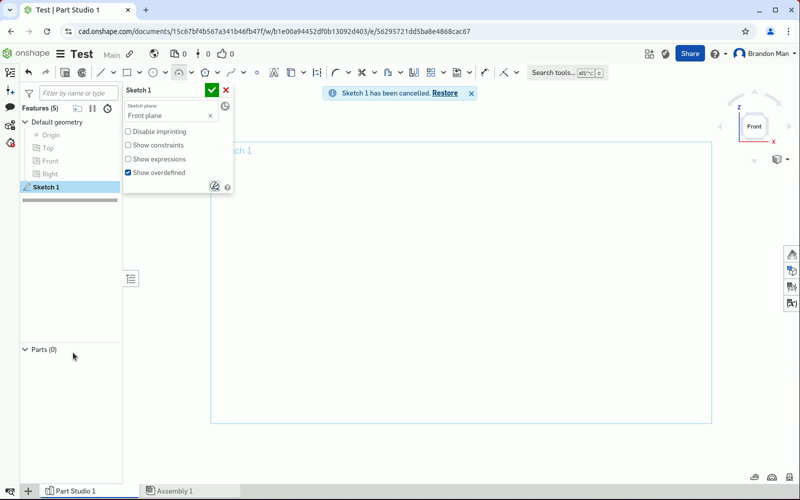
key_down(shift)
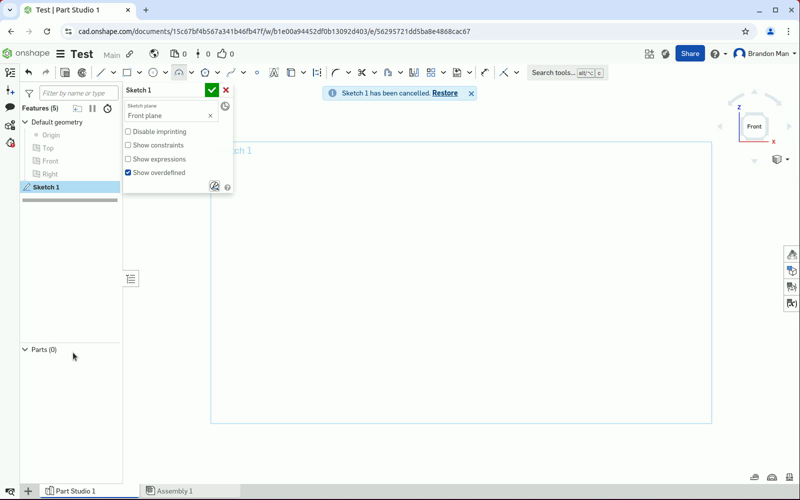
mouse_move(449, 307)
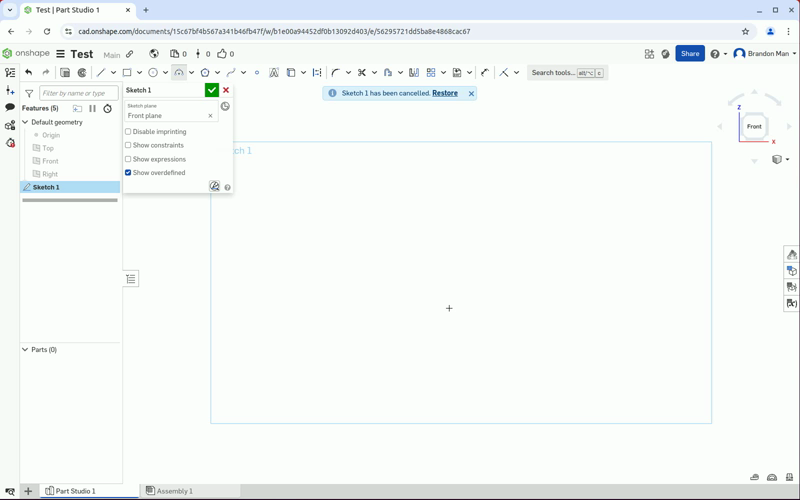
click(449, 307)
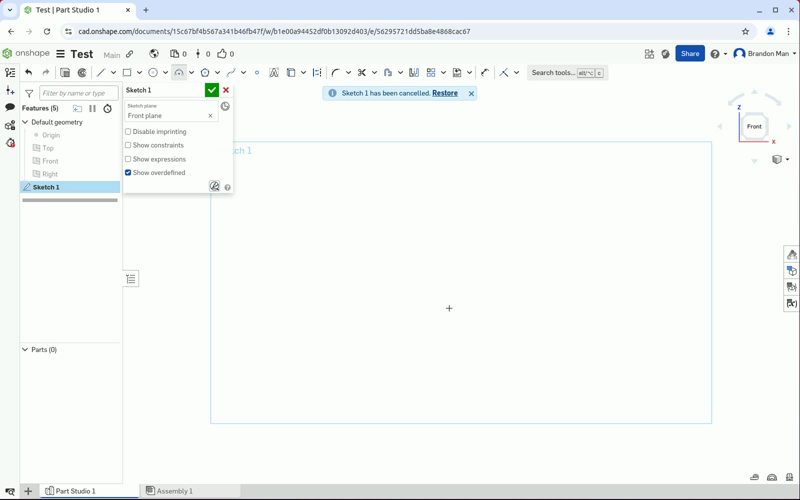
key_up(shift)
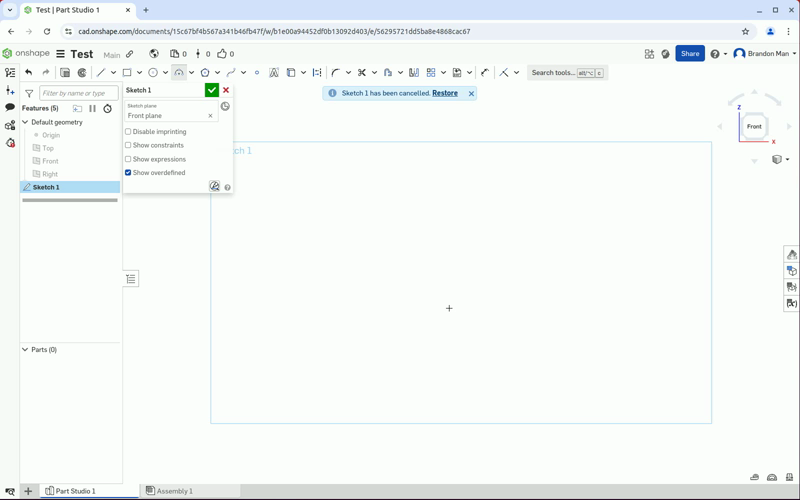
key_down(shift)
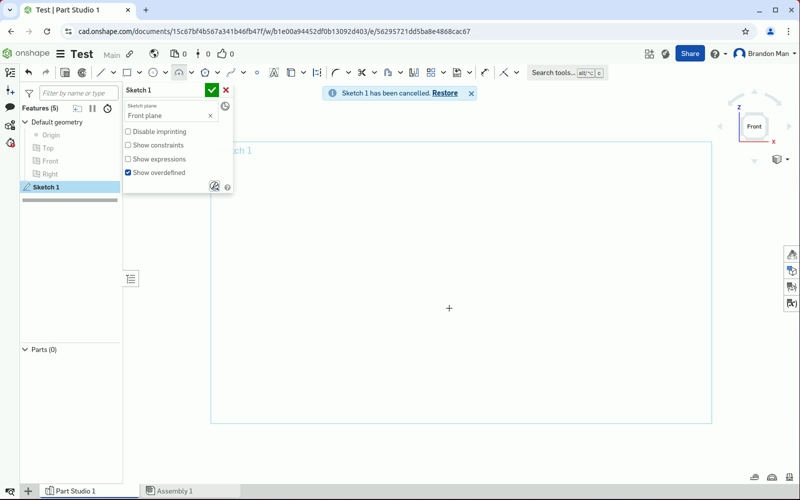
mouse_move(492, 333)
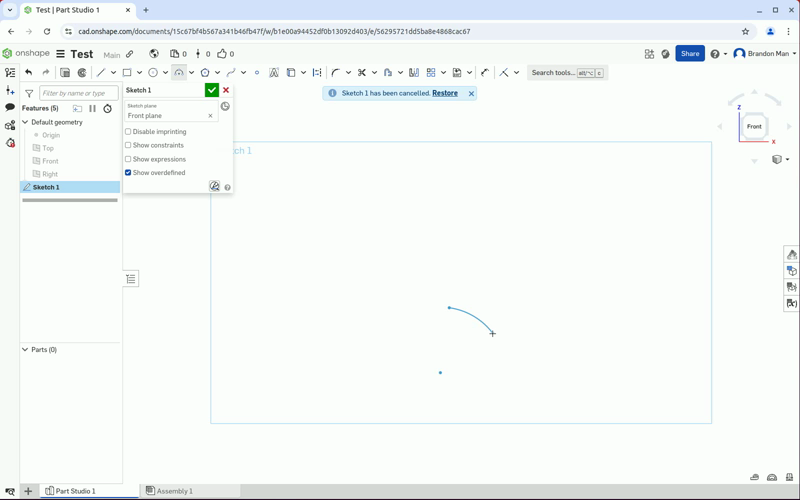
click(492, 333)
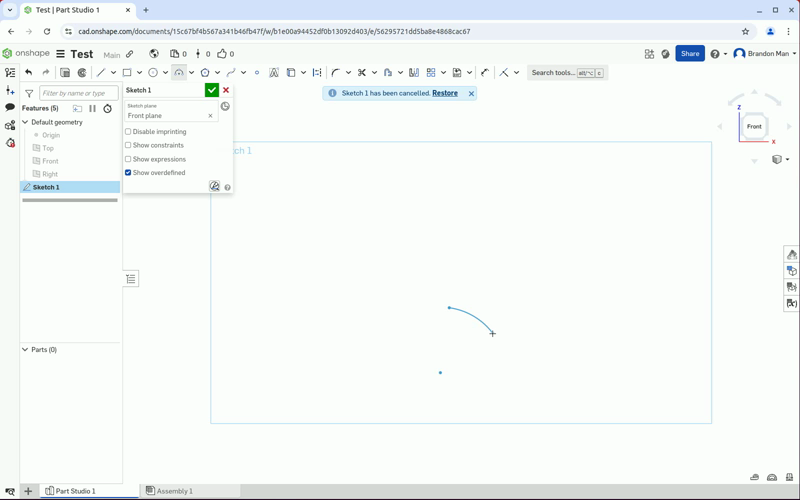
mouse_move(477, 309)
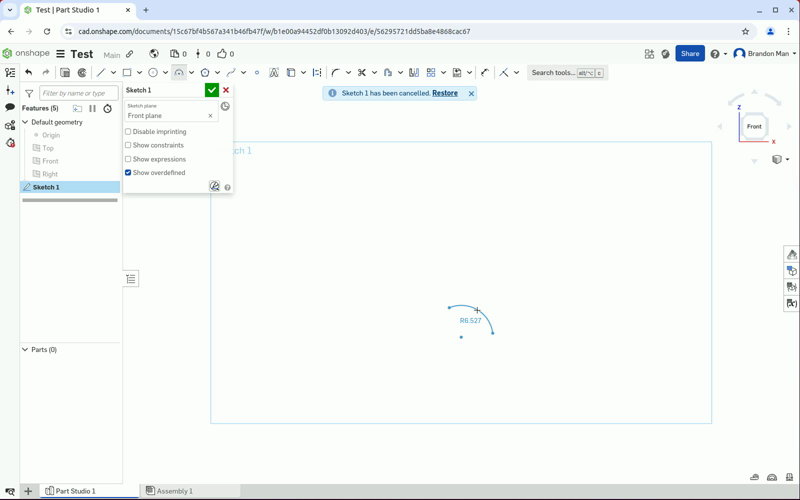
click(477, 309)
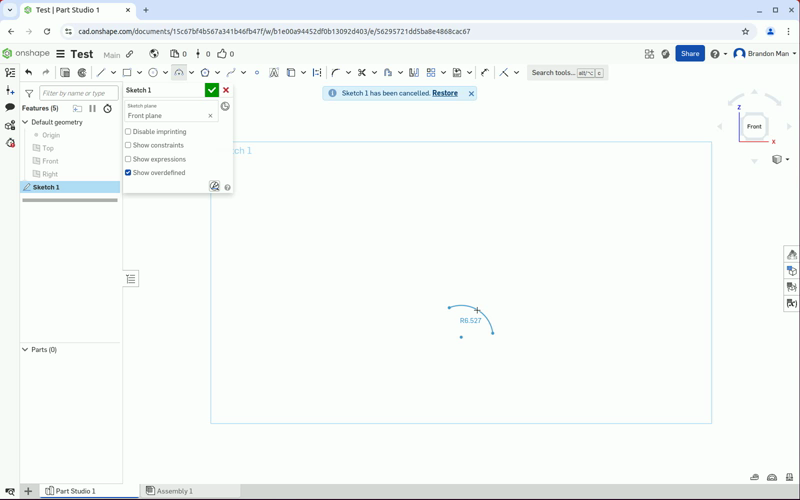
key_up(shift)
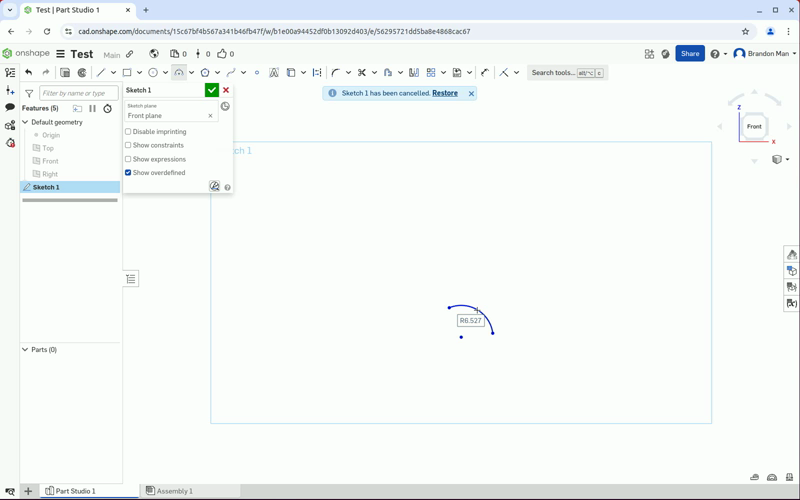
mouse_move(492, 333)
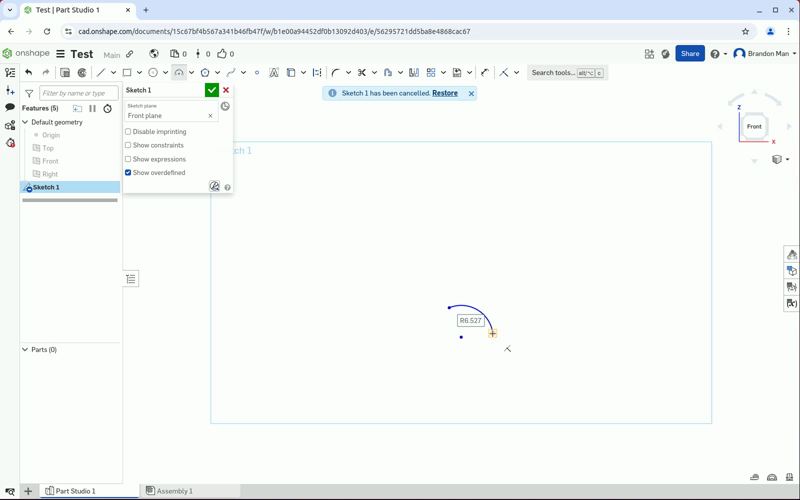
click(492, 333)
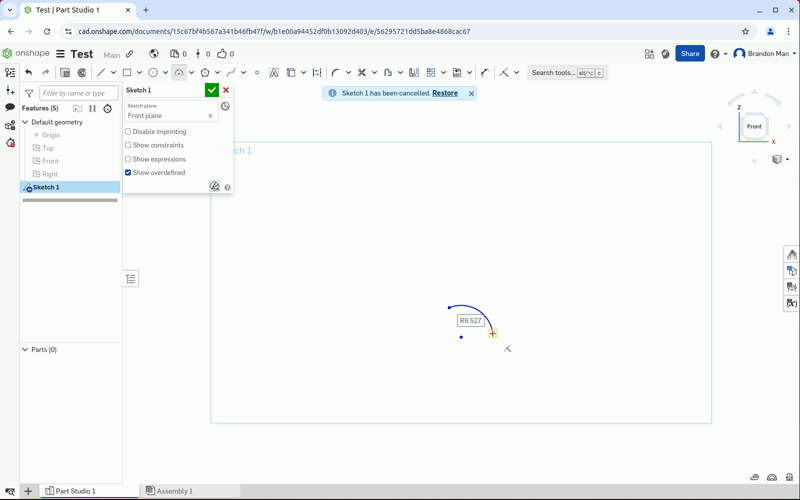
key_down(shift)
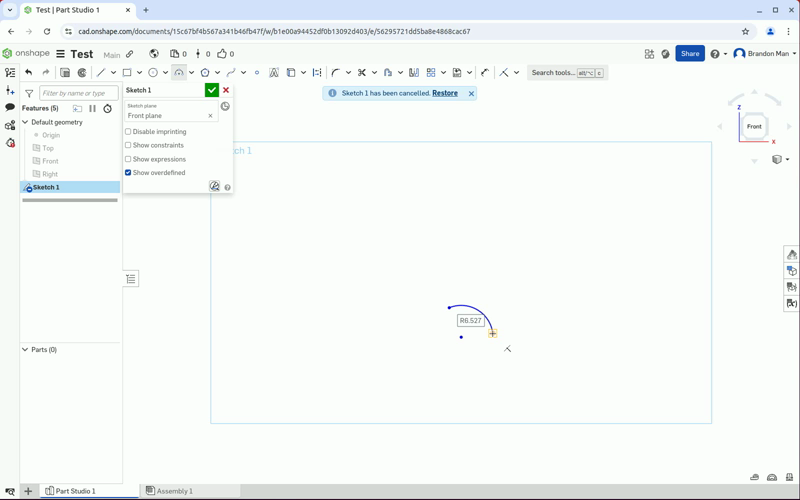
mouse_move(492, 222)
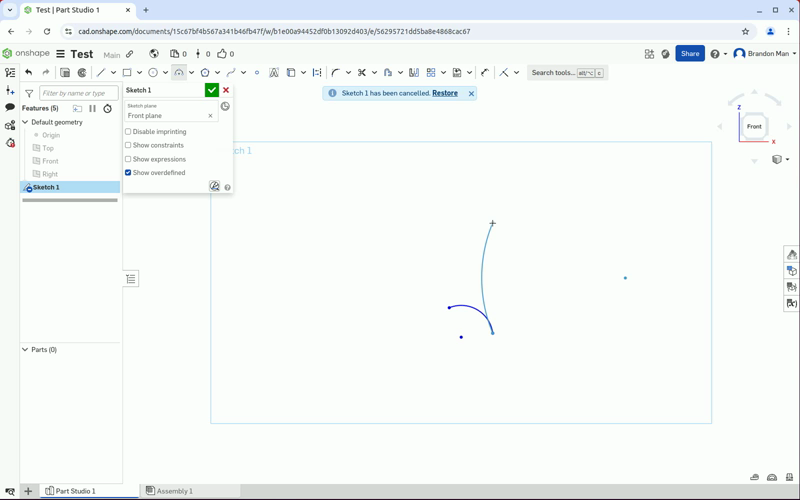
click(492, 222)
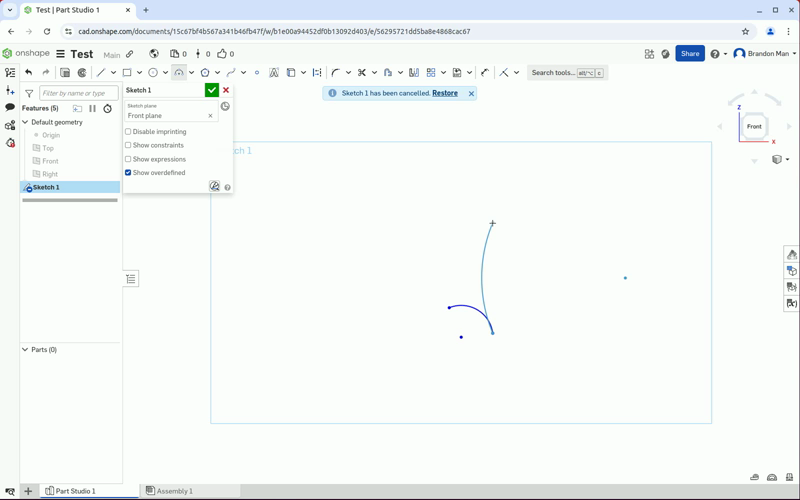
mouse_move(532, 278)
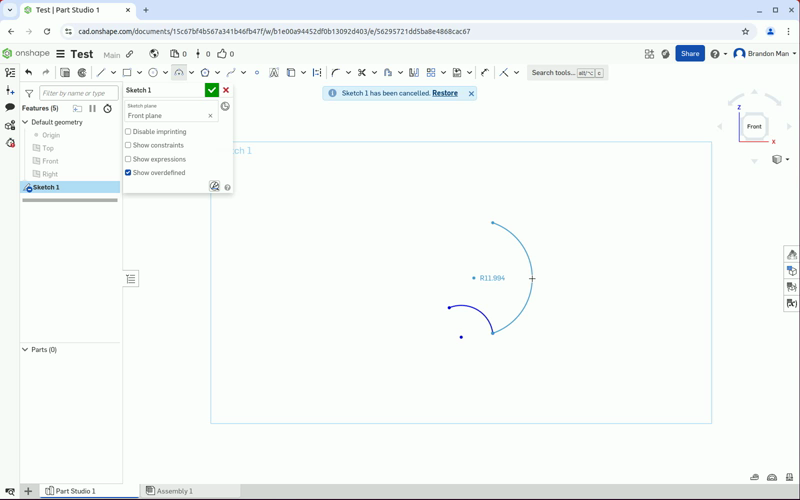
click(532, 278)
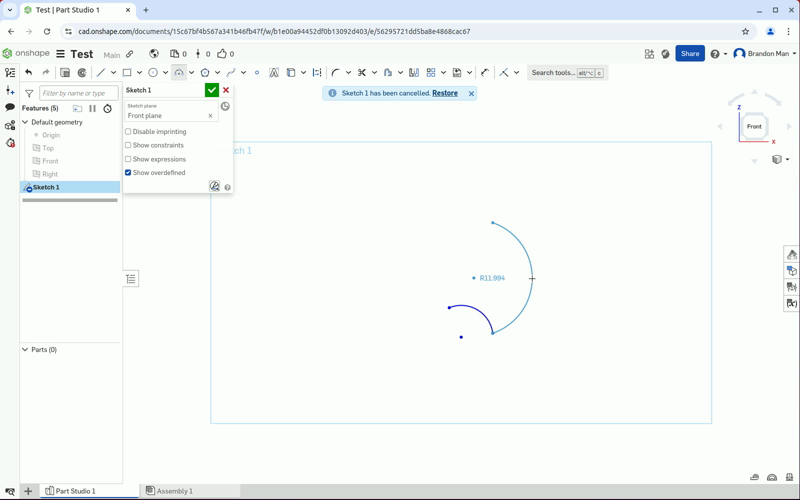
key_up(shift)
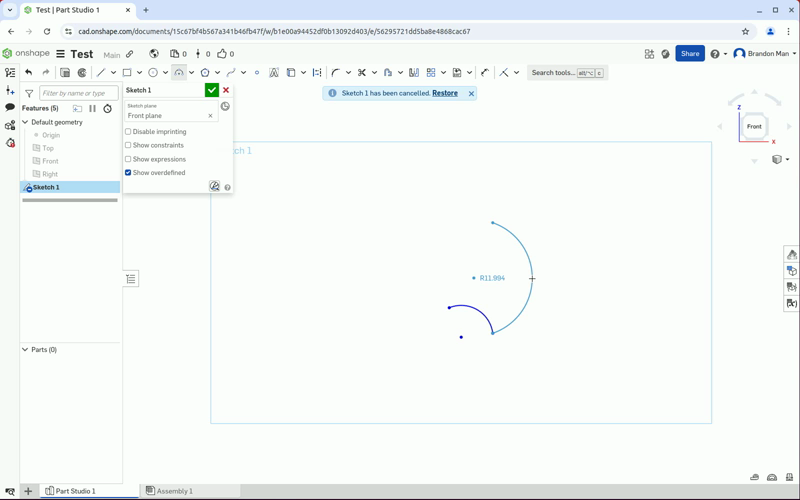
mouse_move(492, 222)
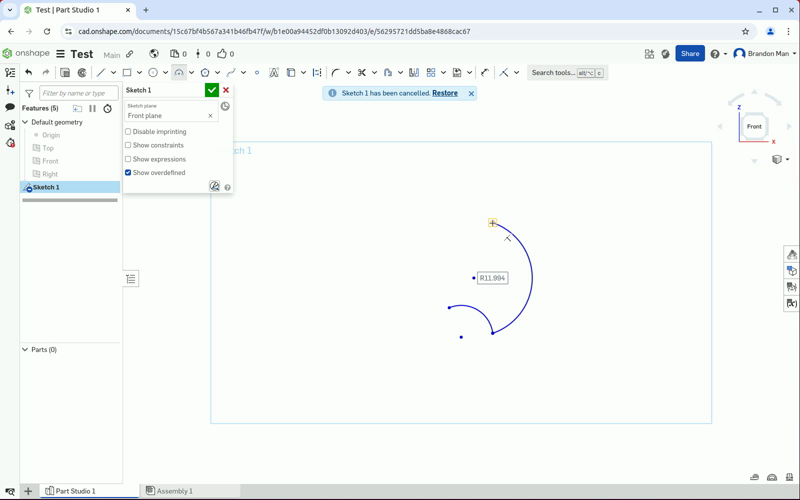
click(492, 222)
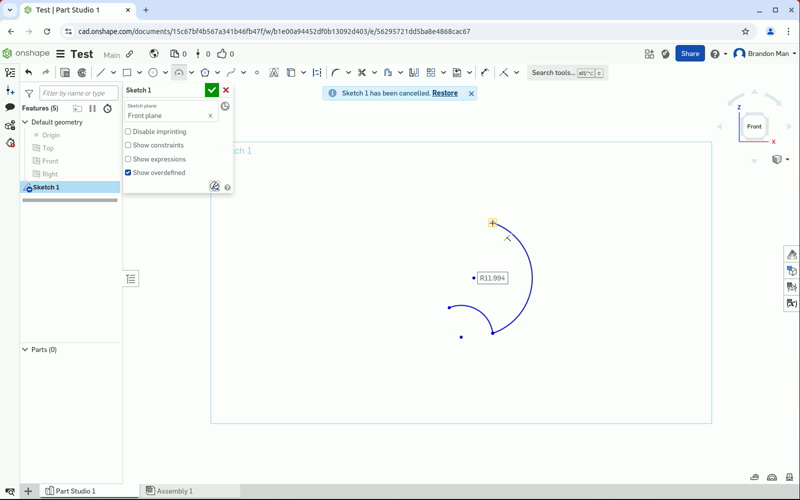
key_down(shift)
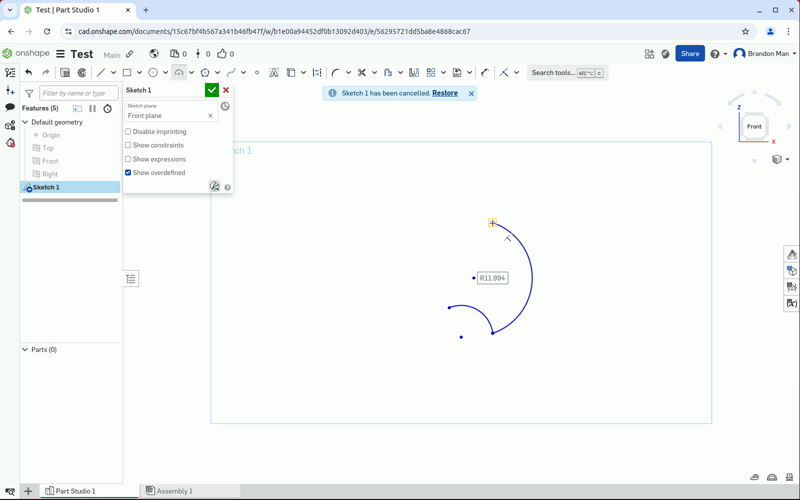
mouse_move(460, 252)
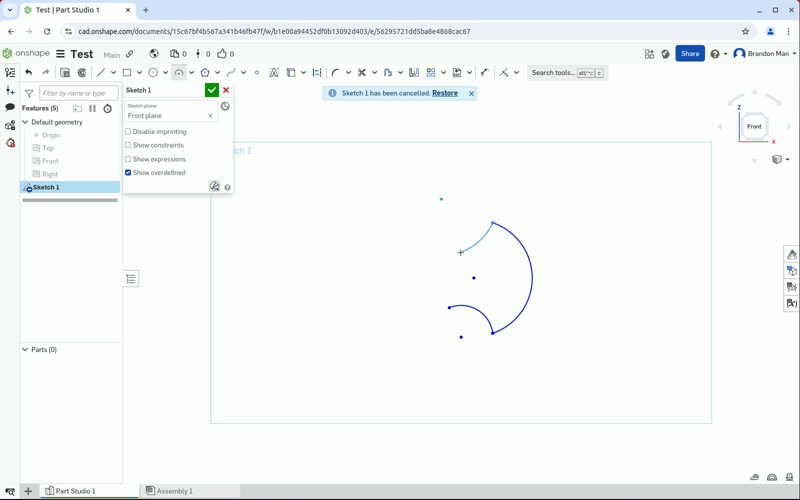
click(460, 252)
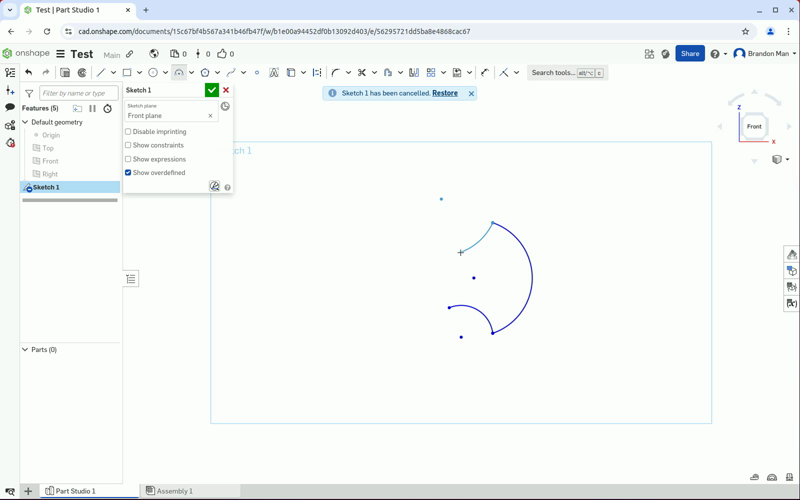
mouse_move(482, 243)
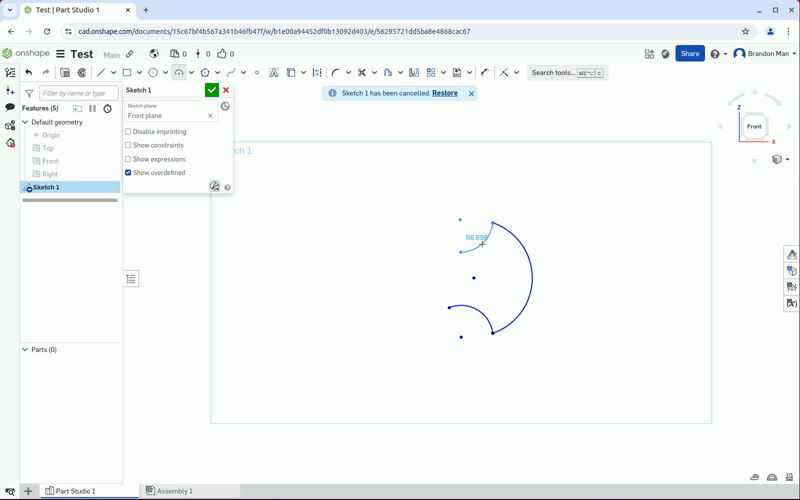
click(482, 243)
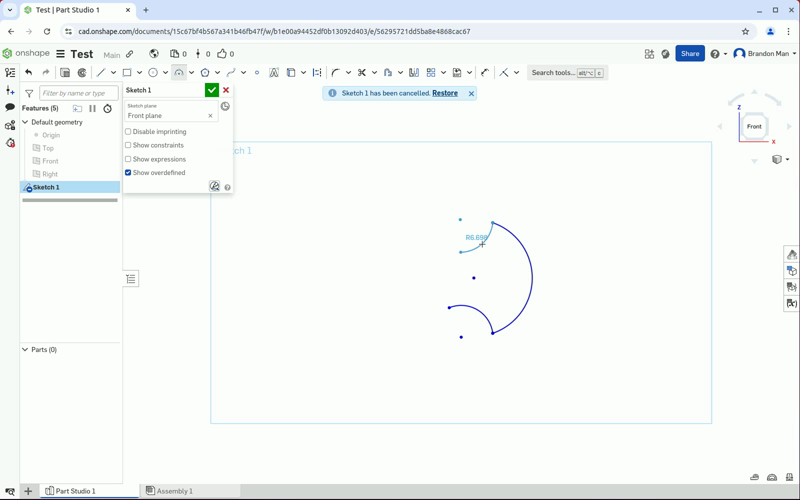
key_up(shift)
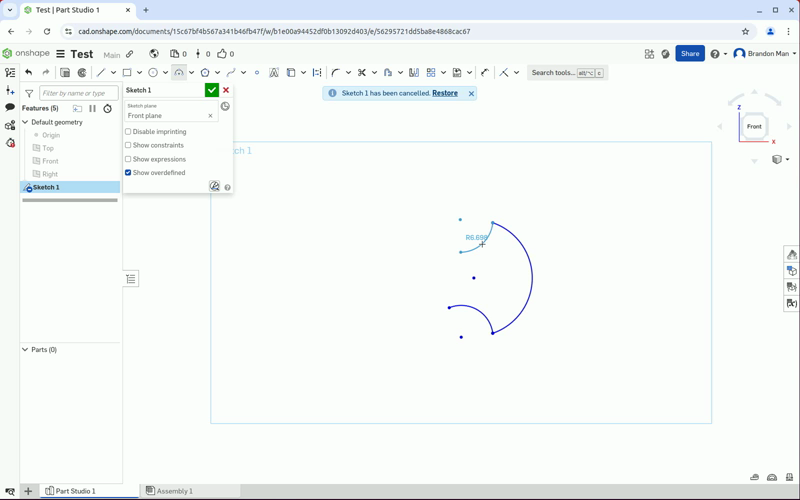
mouse_move(460, 252)
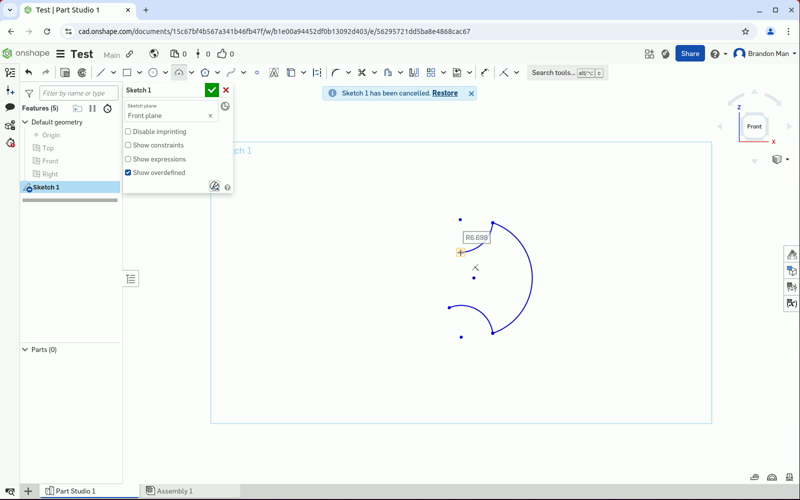
click(460, 252)
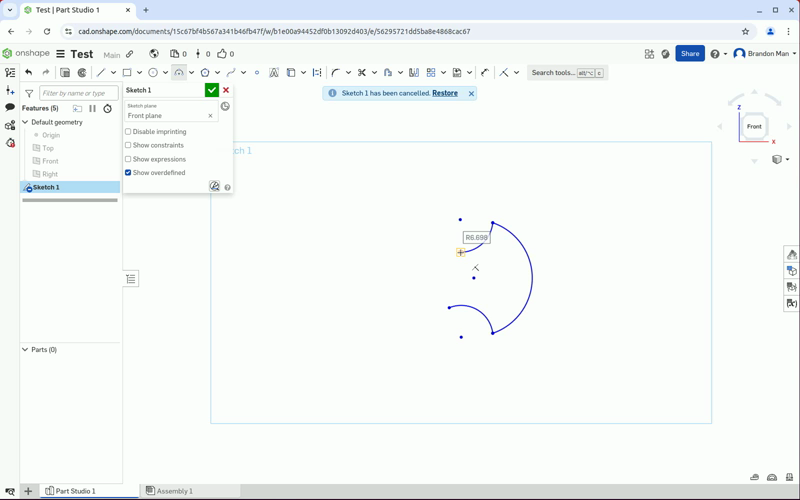
mouse_move(449, 307)
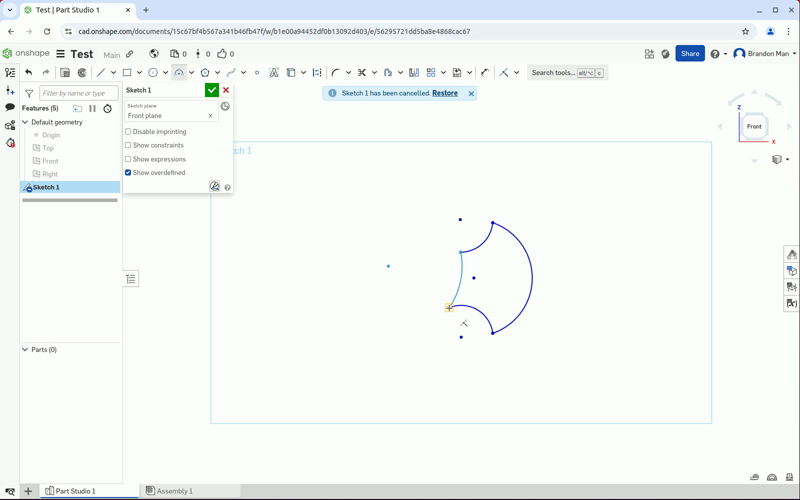
click(449, 307)
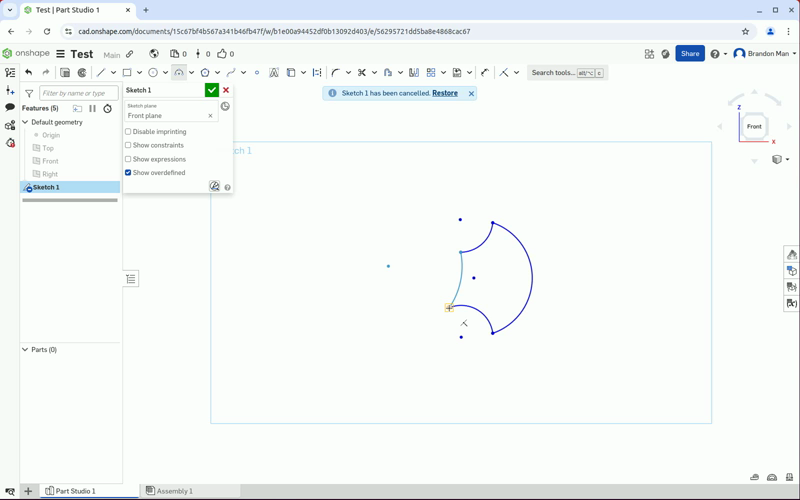
key_down(shift)
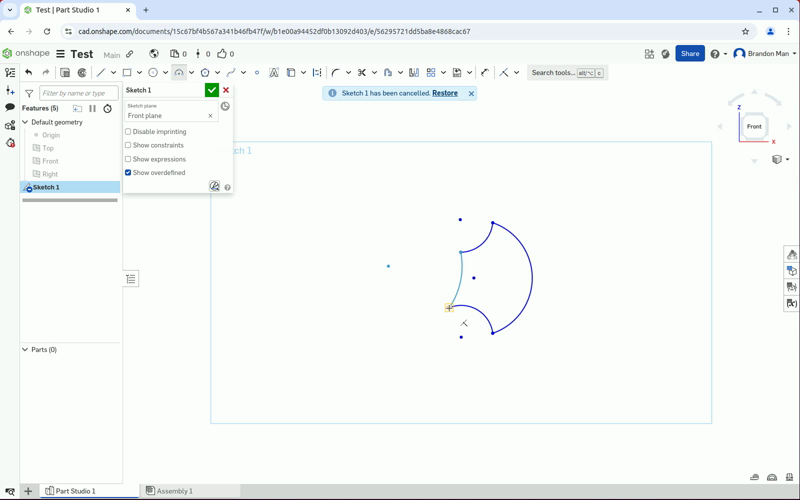
mouse_move(421, 273)
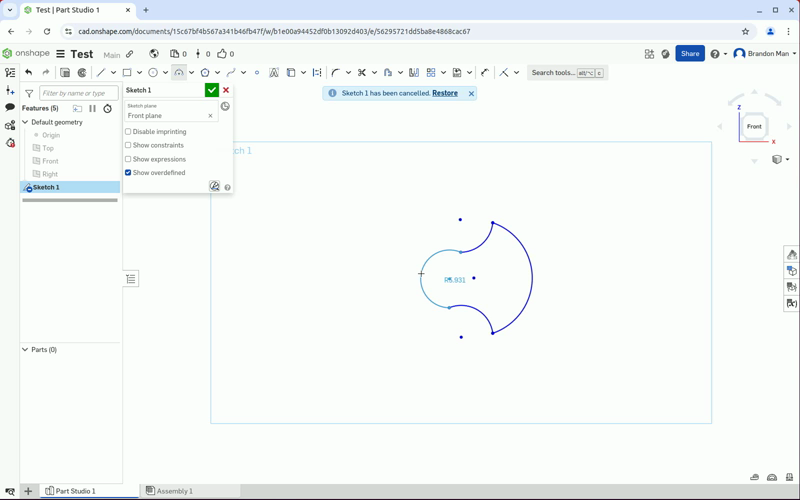
click(421, 273)
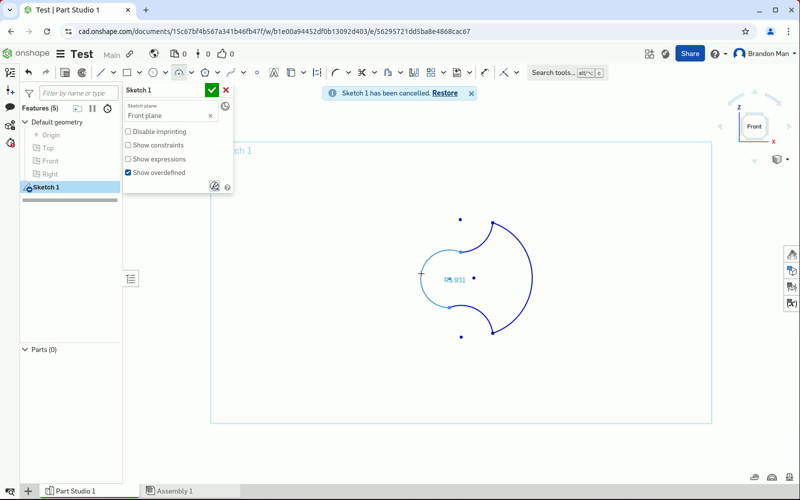
key_up(shift)
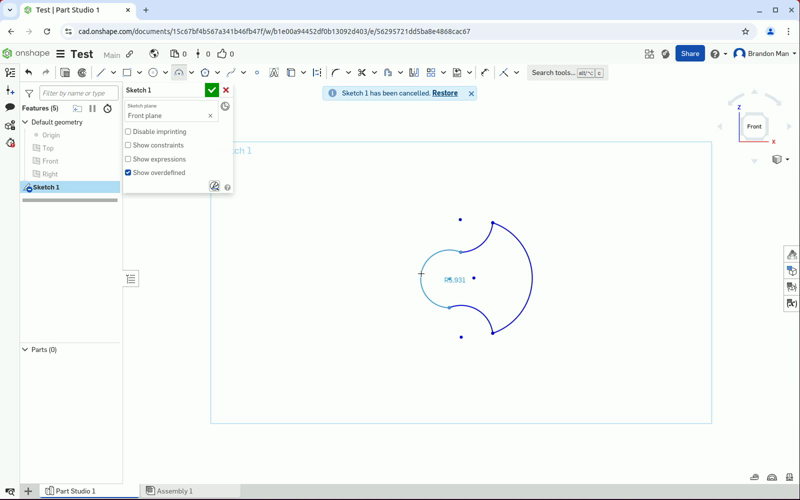
key(esc)
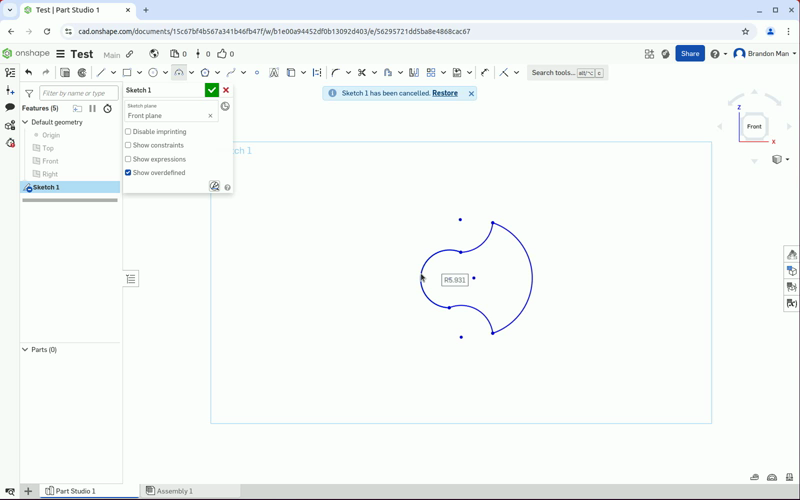
key(c)
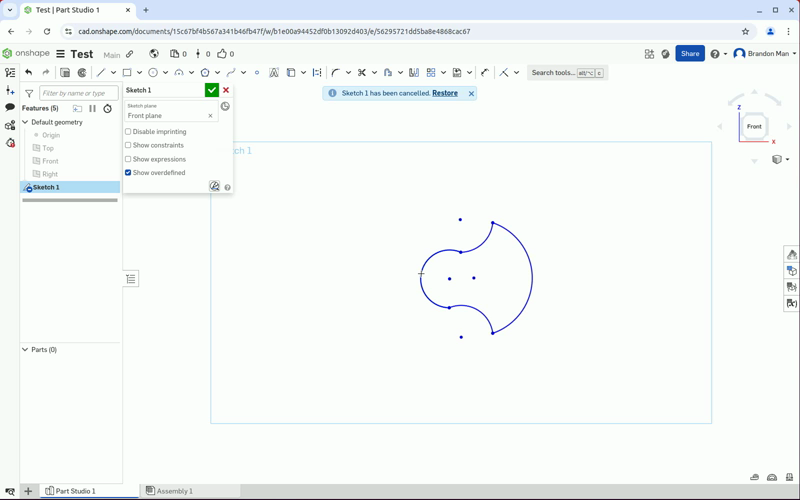
key_down(shift)
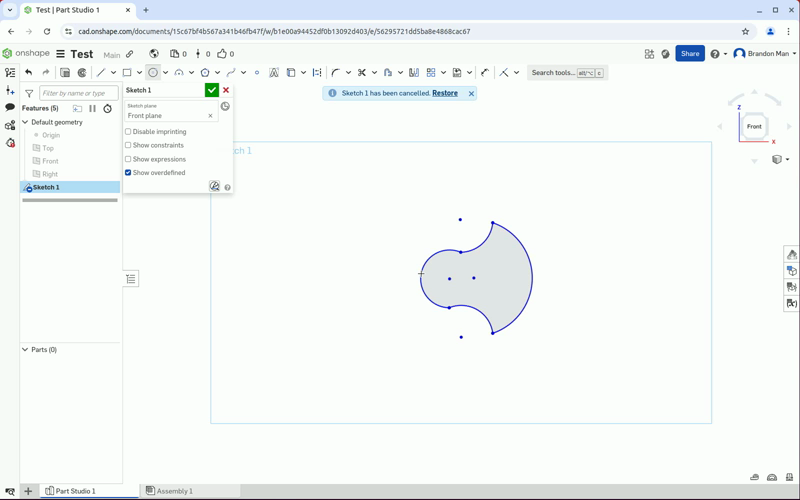
mouse_move(450, 279)
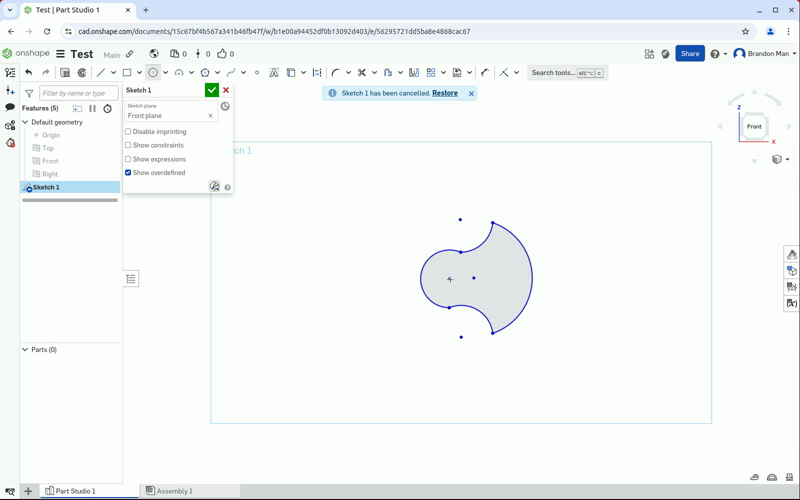
click(450, 279)
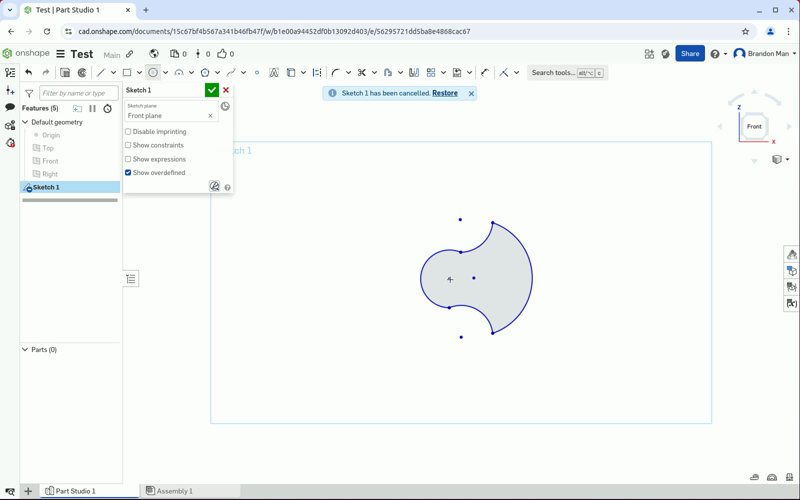
key_up(shift)
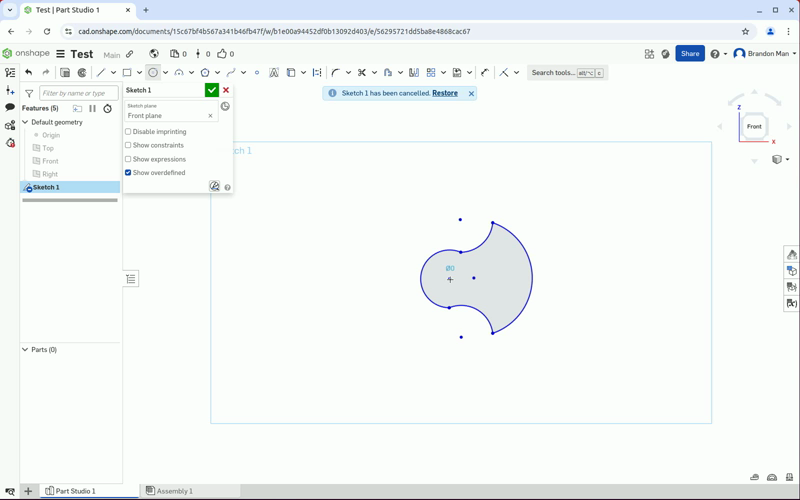
mouse_move(463, 279)
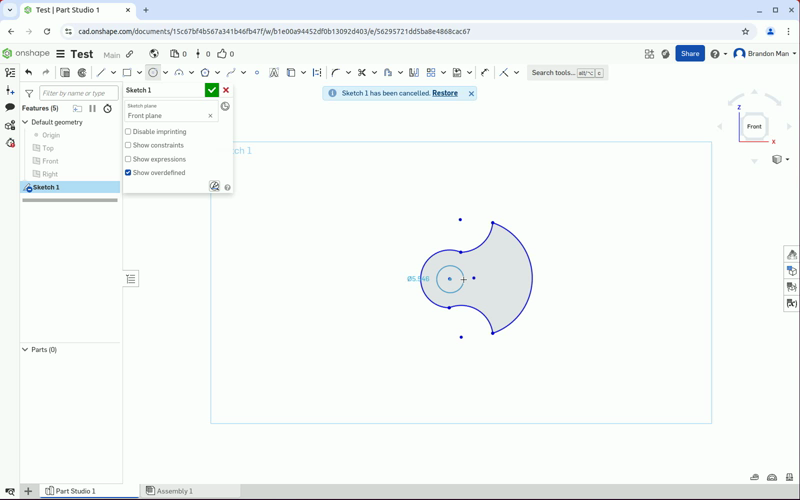
click(463, 279)
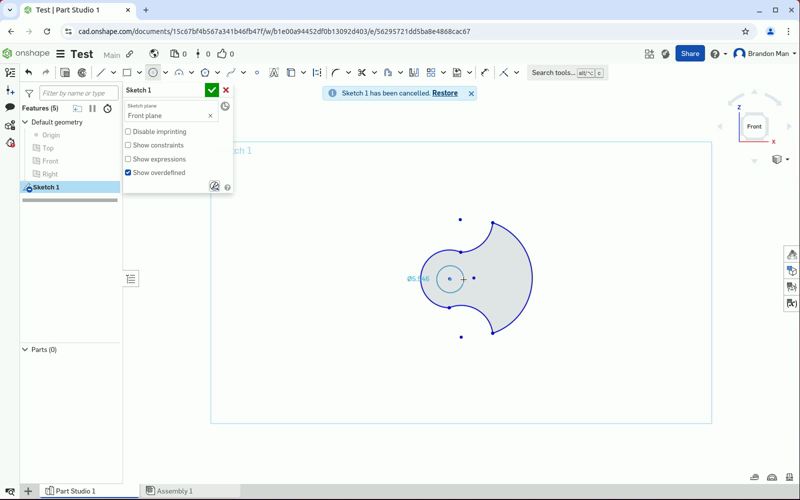
key(esc)
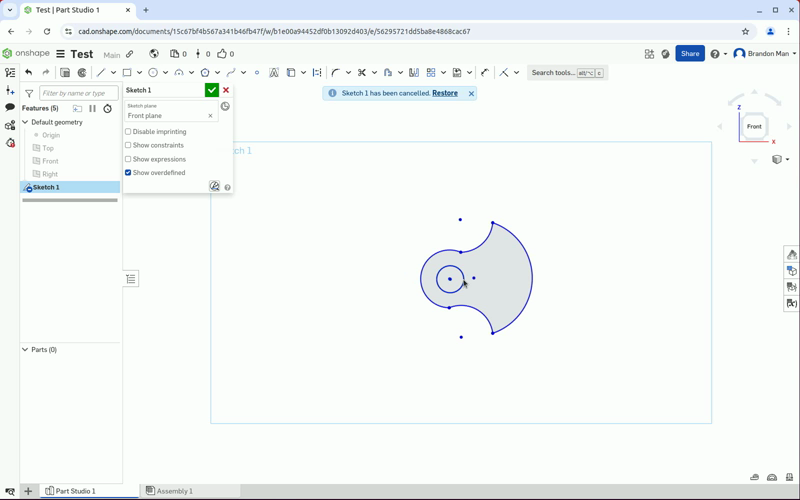
mouse_move(487, 292)
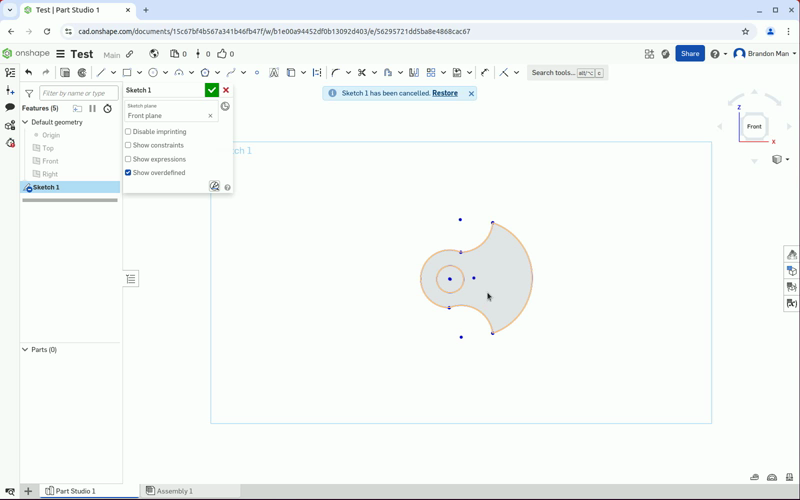
click(487, 292)
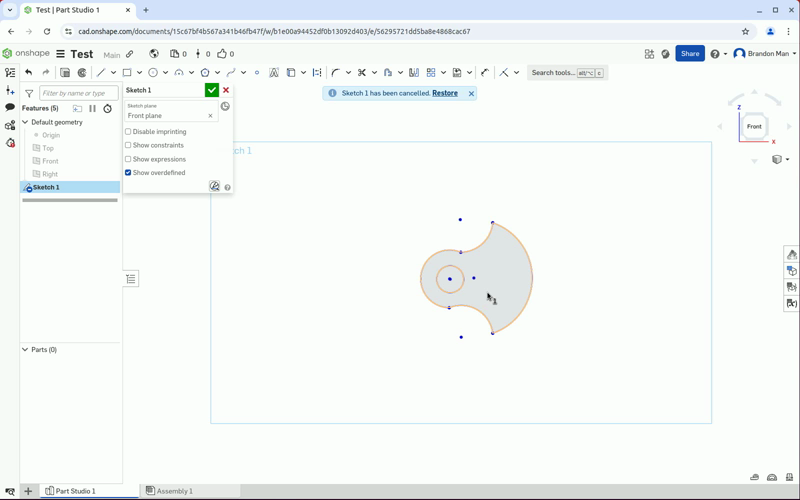
mouse_move(73, 352)
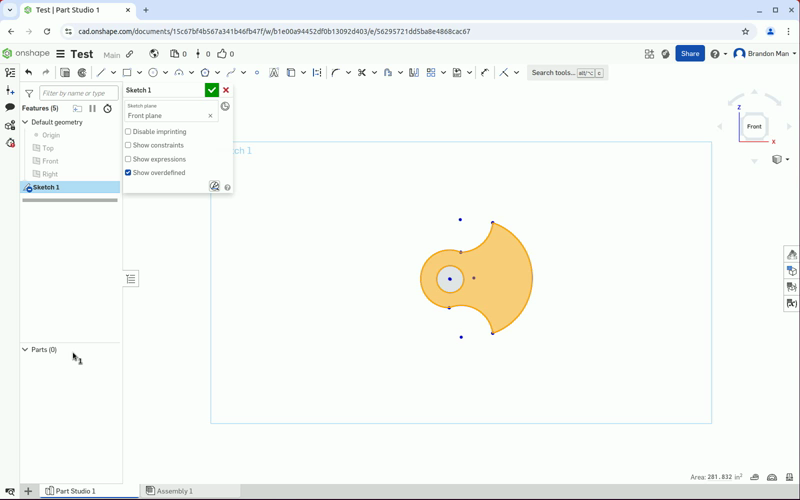
key(shift+y)
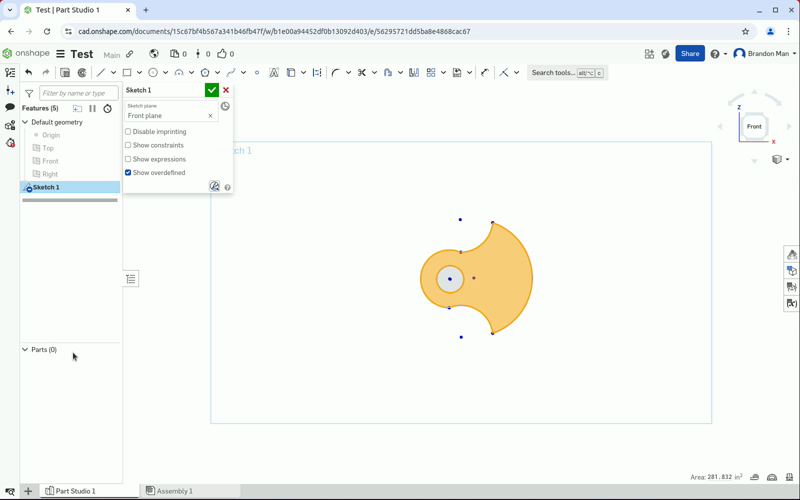
key(shift+e)
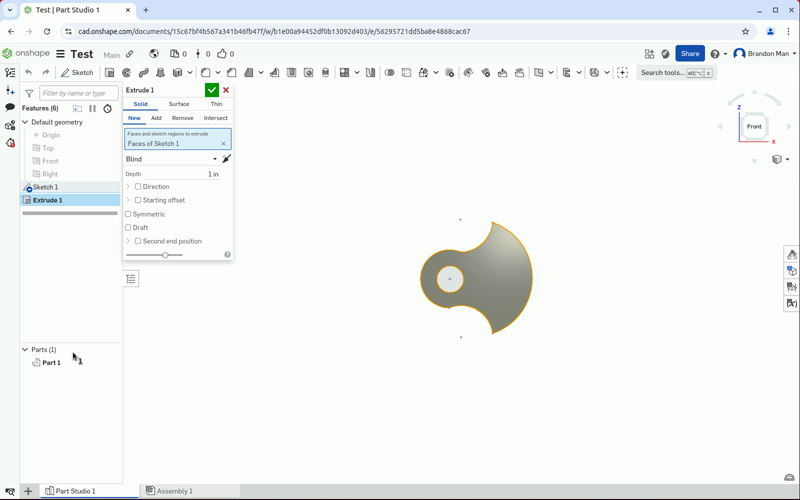
mouse_move(143, 106)
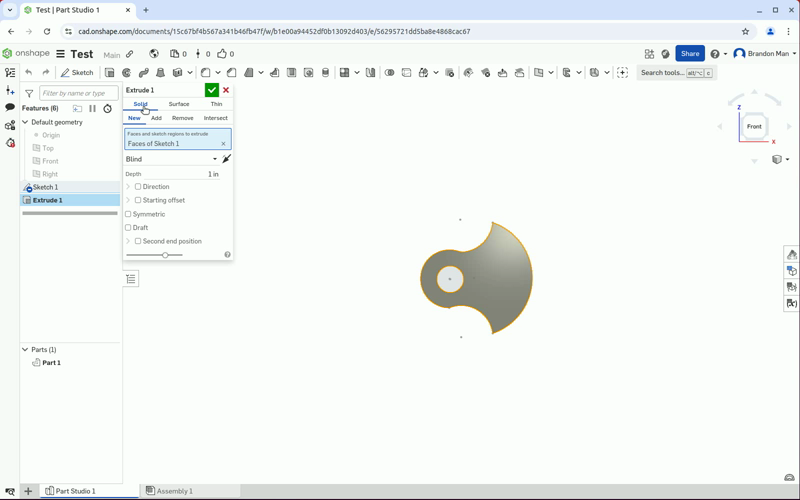
click(143, 106)
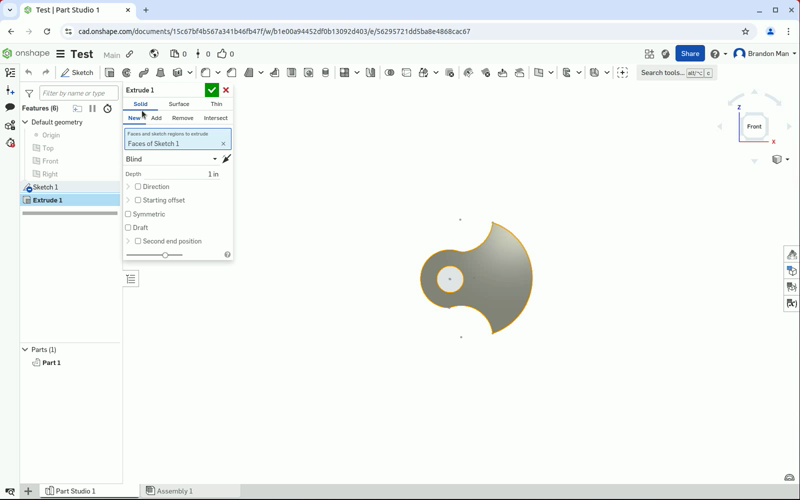
mouse_move(137, 120)
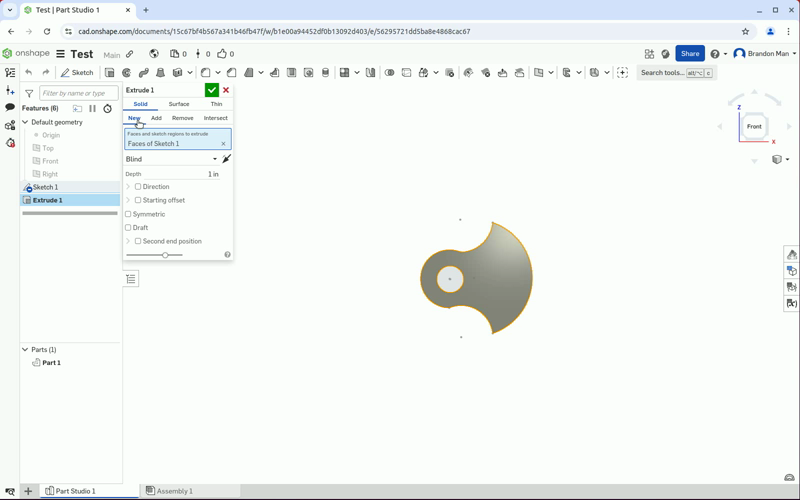
click(137, 120)
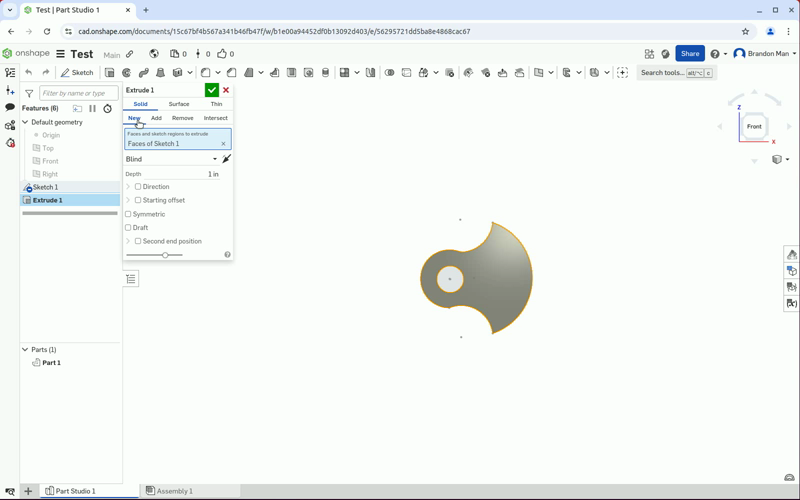
key(tab, 4)
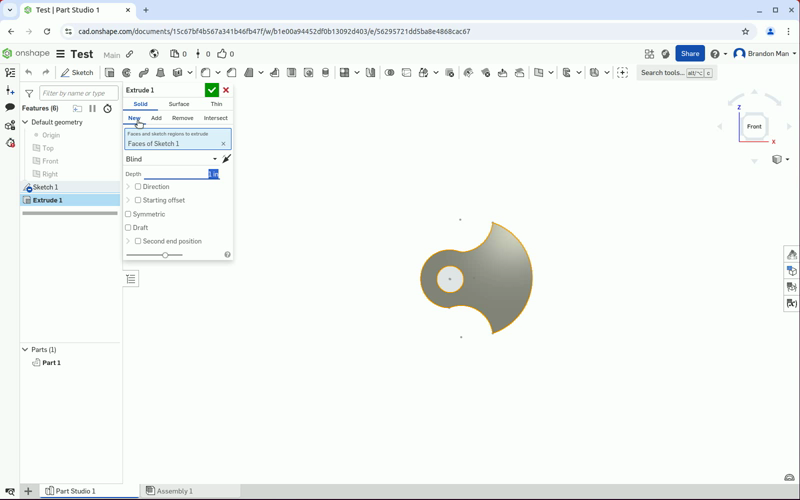
text(5.296)
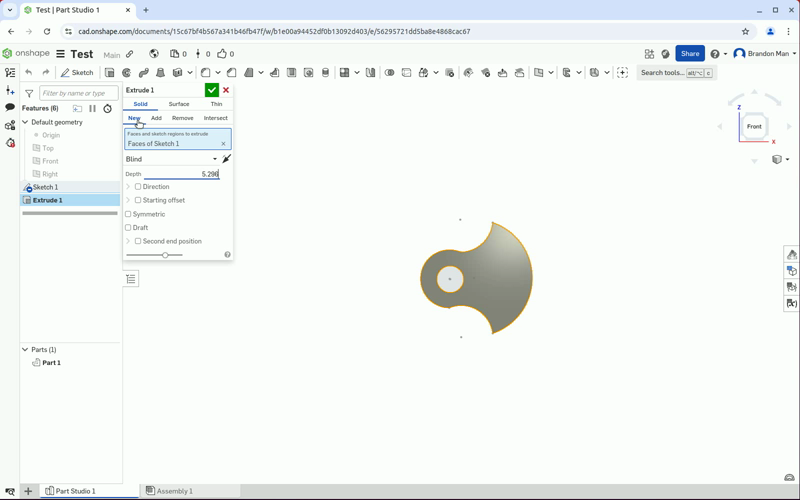
key(enter)
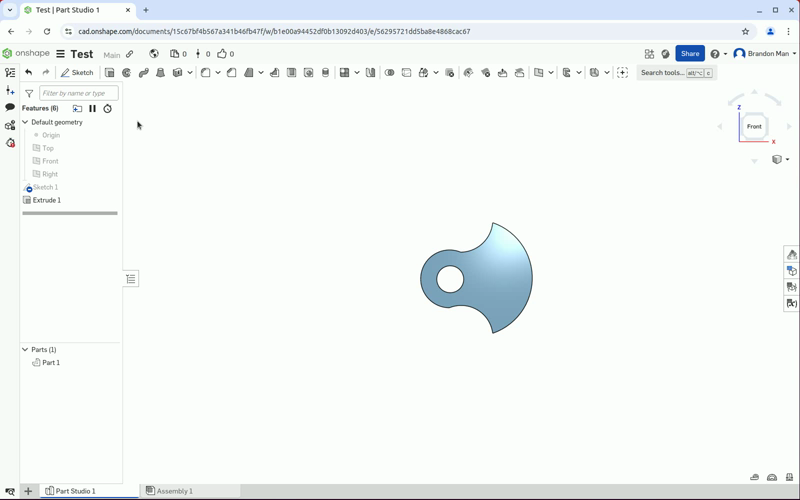
key(shift+h)
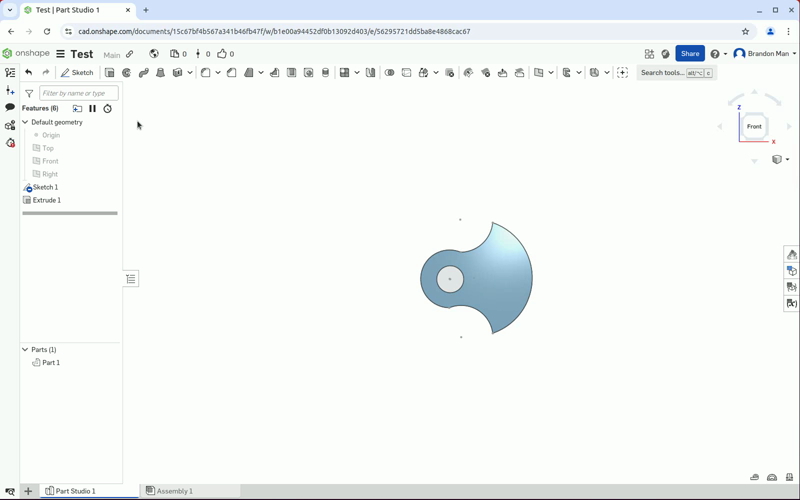
key(shift+h)
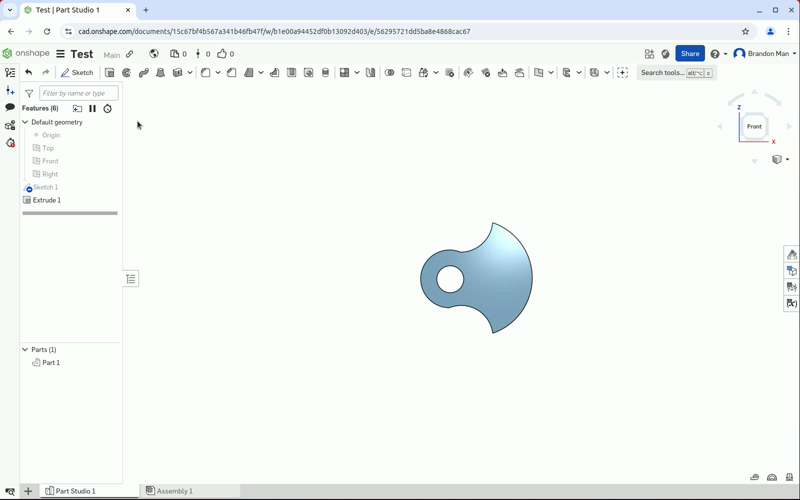
mouse_move(73, 189)
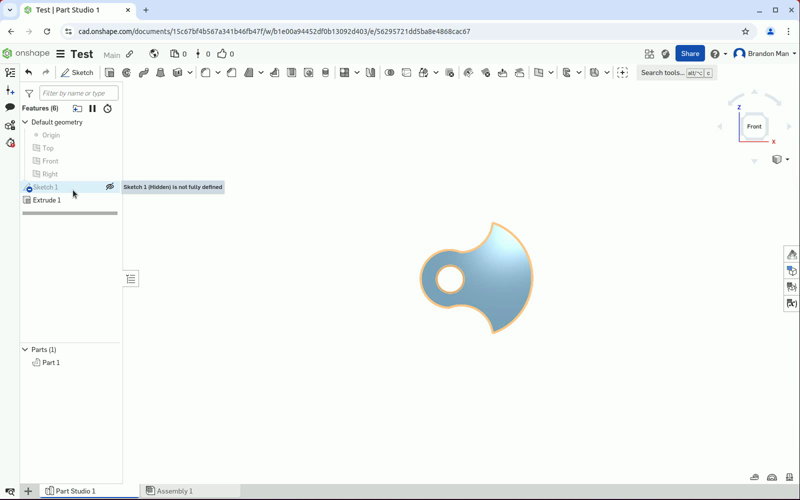
click(73, 189)
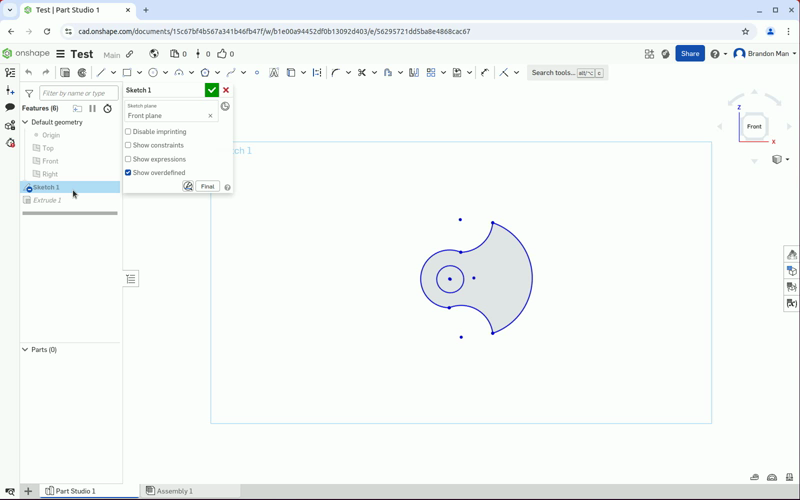
mouse_move(229, 92)
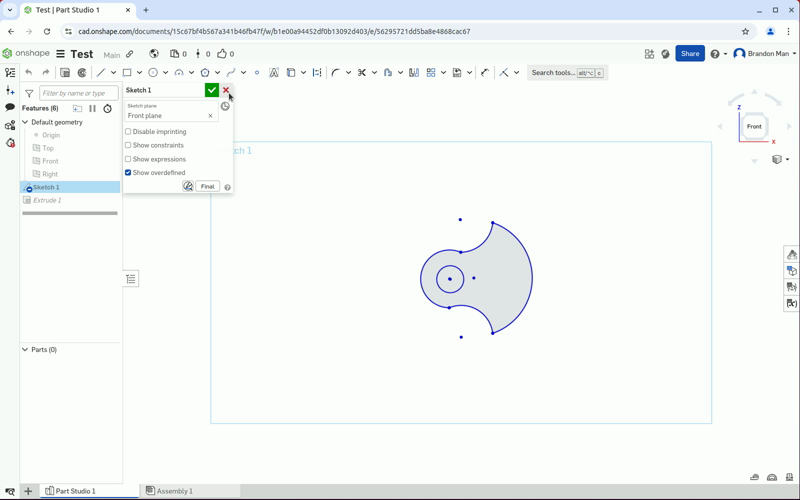
click(229, 92)
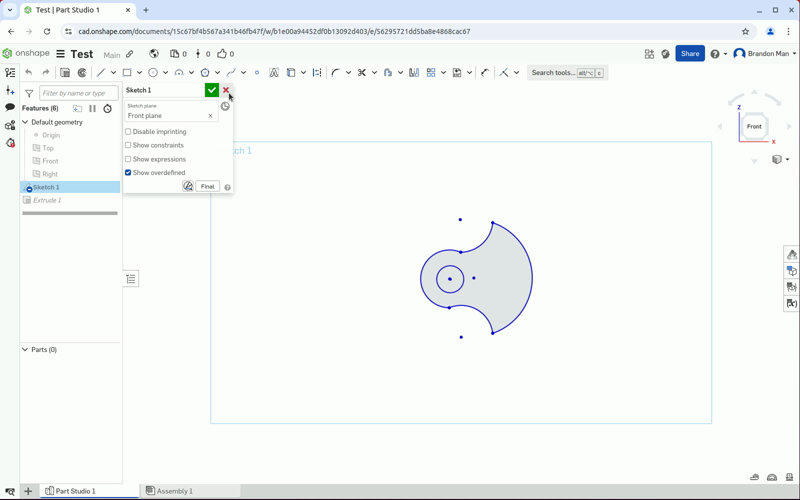
key(shift+s)
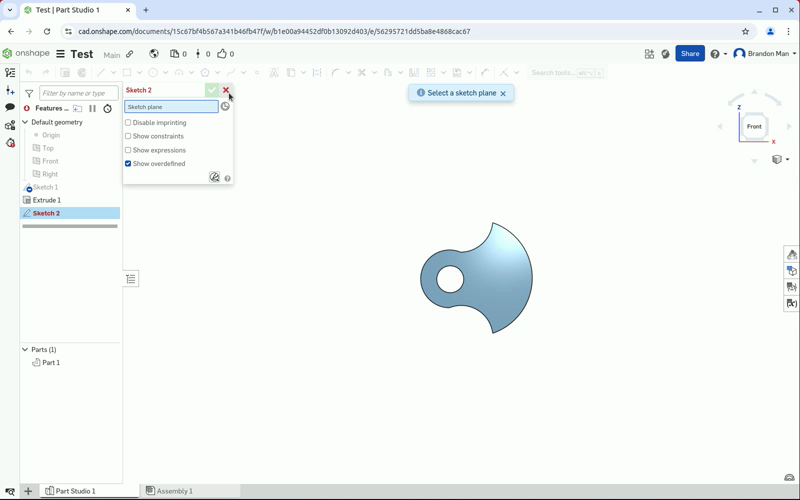
mouse_move(73, 163)
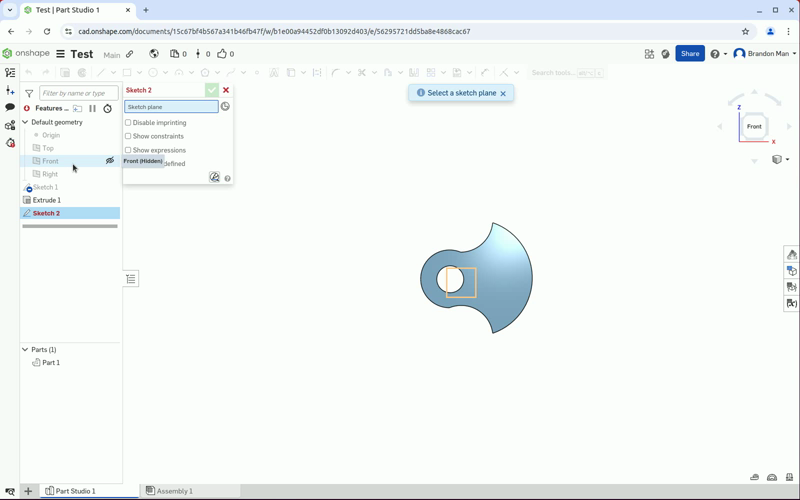
click(73, 163)
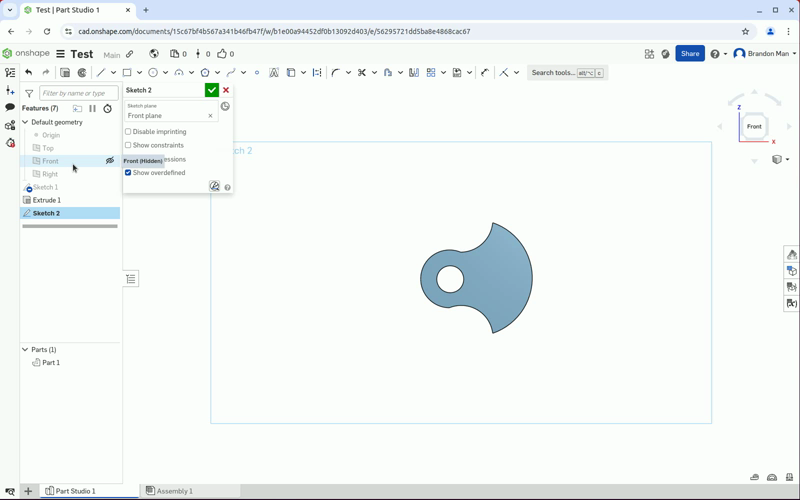
mouse_move(73, 352)
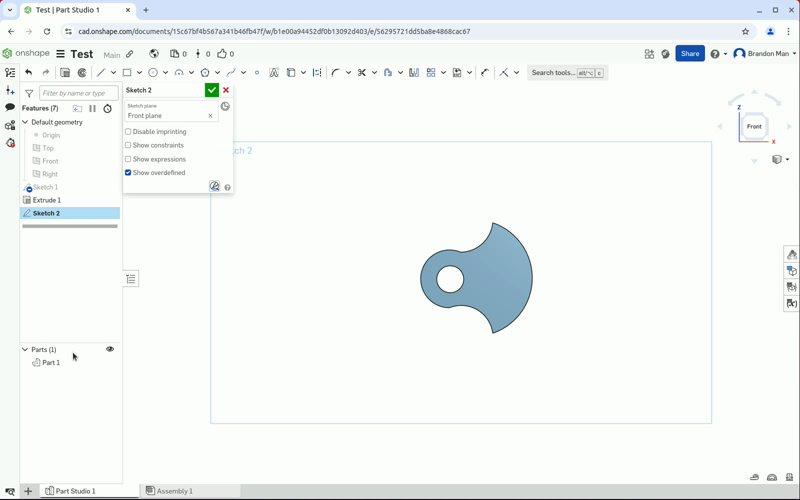
key(y)
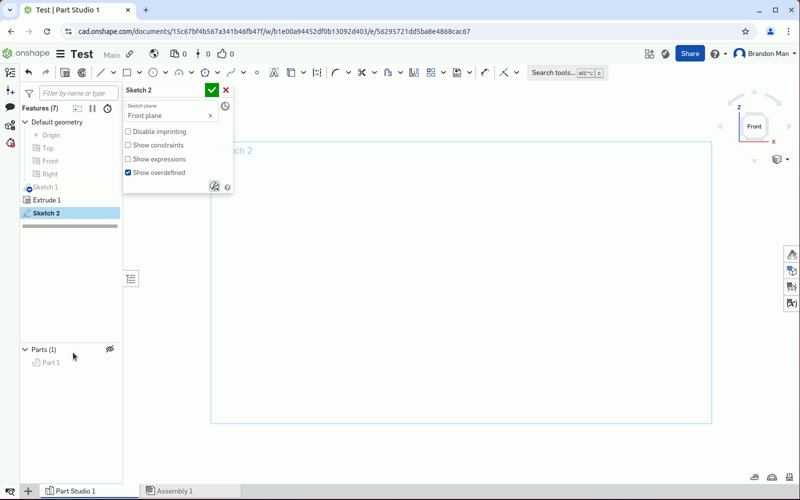
key(c)
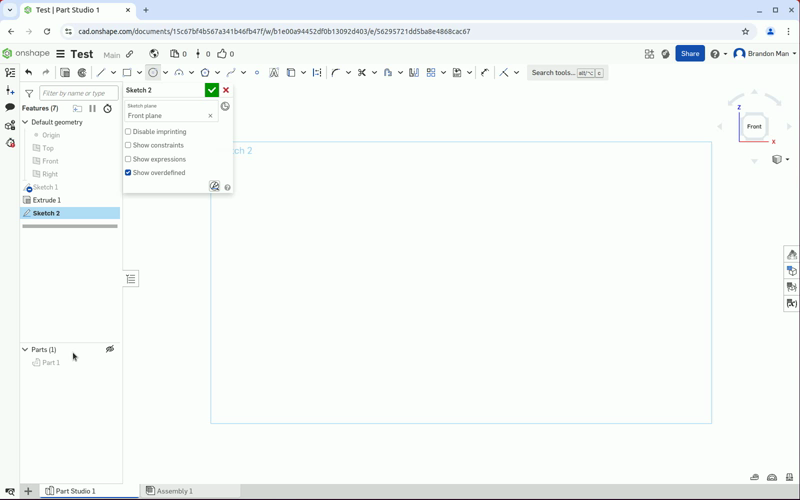
key_down(shift)
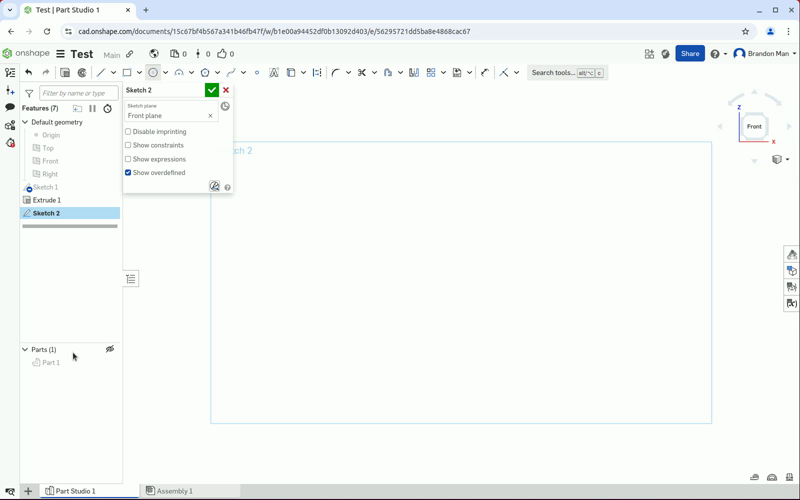
mouse_move(450, 279)
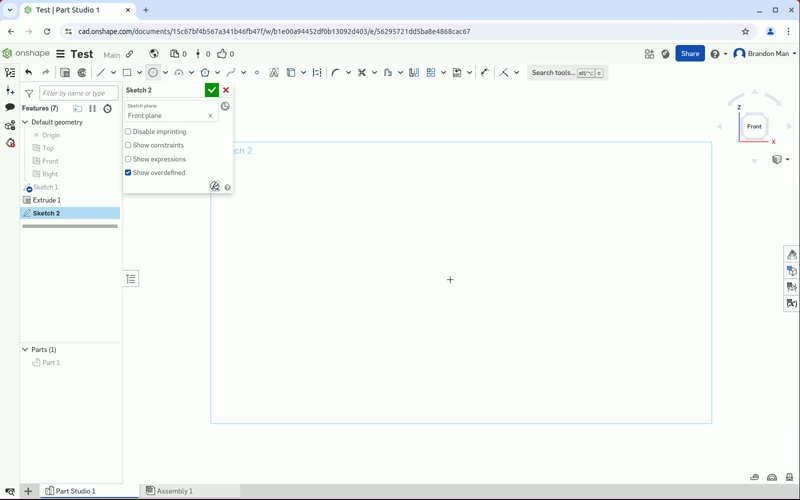
click(450, 279)
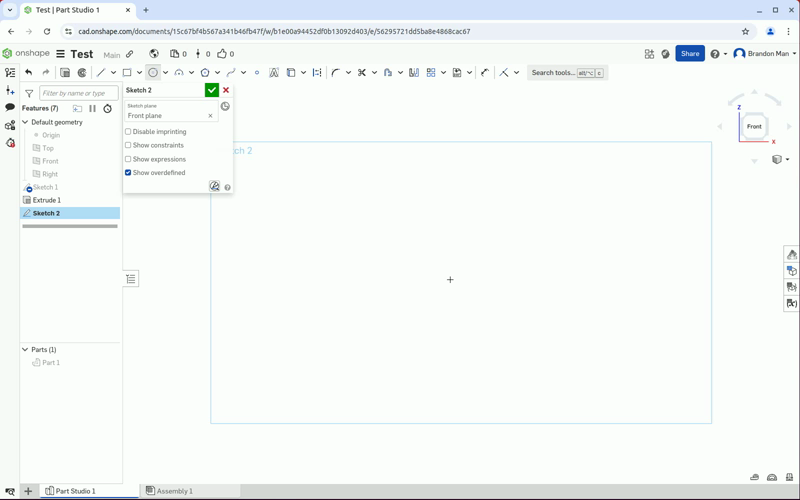
key_up(shift)
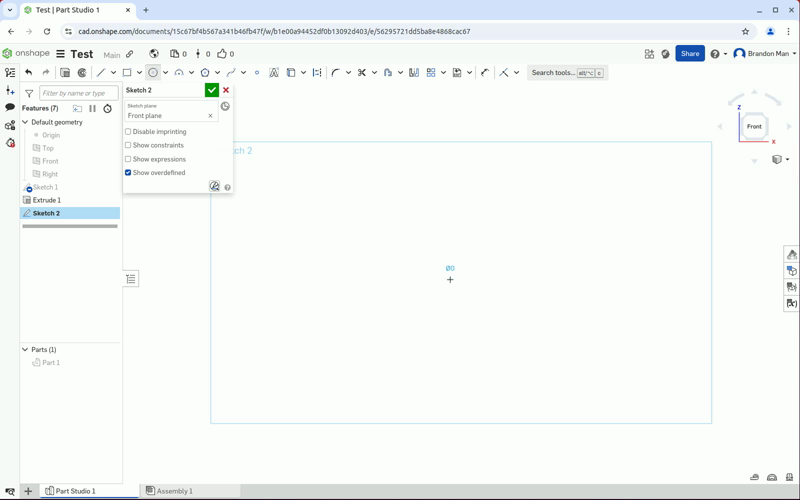
mouse_move(464, 279)
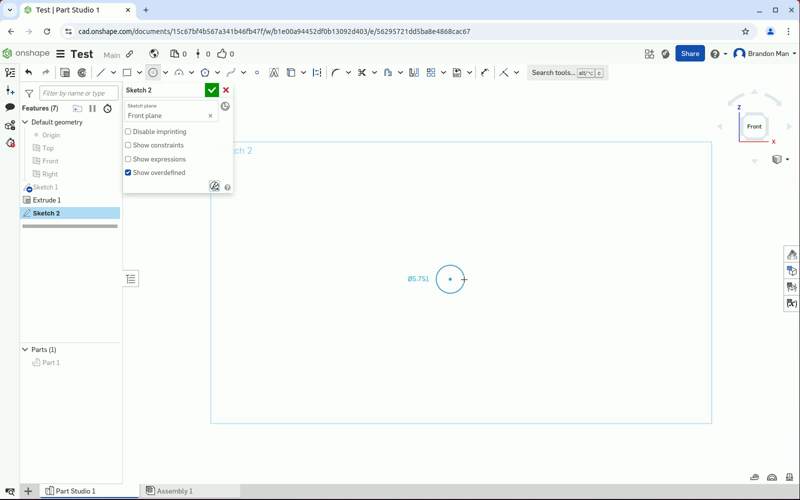
click(464, 279)
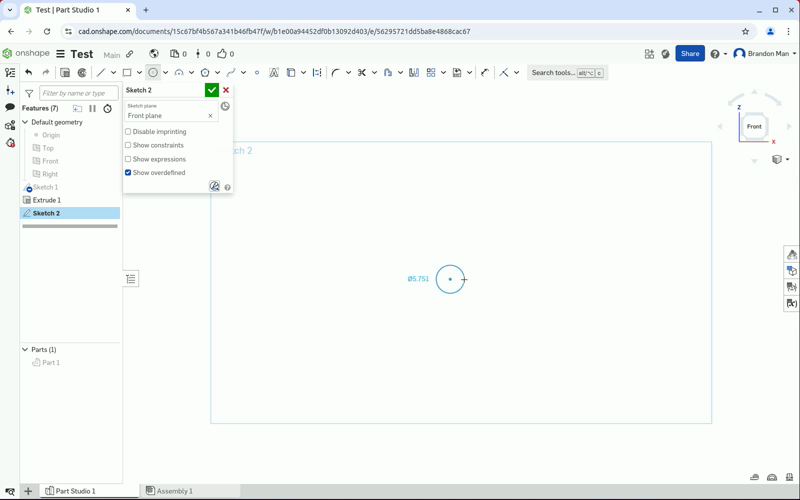
key(esc)
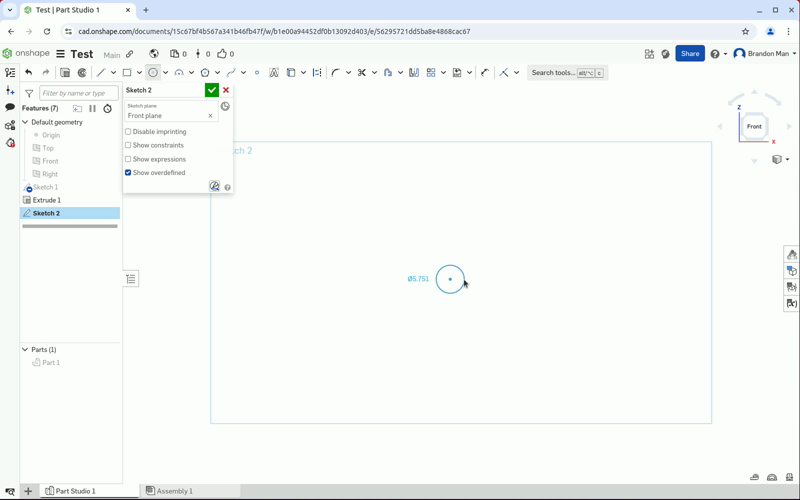
mouse_move(457, 270)
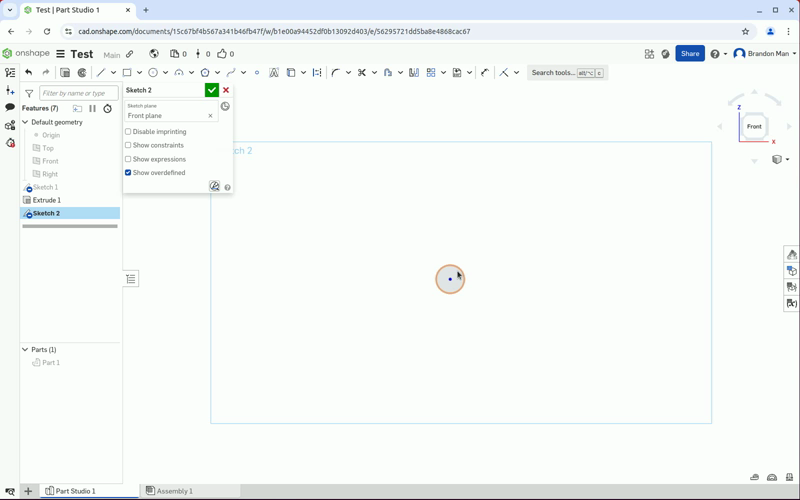
scroll(6)
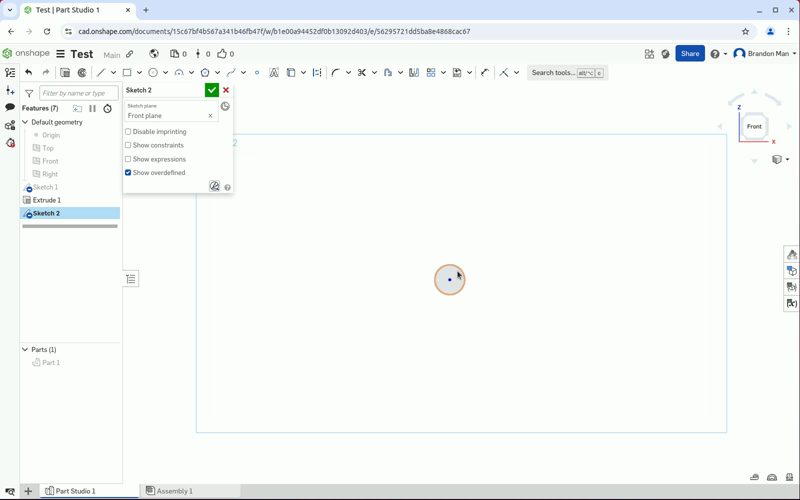
scroll(6)
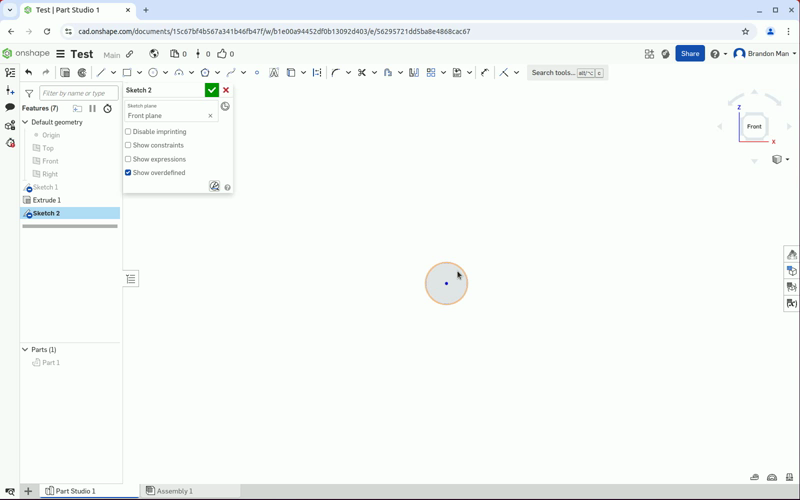
scroll(6)
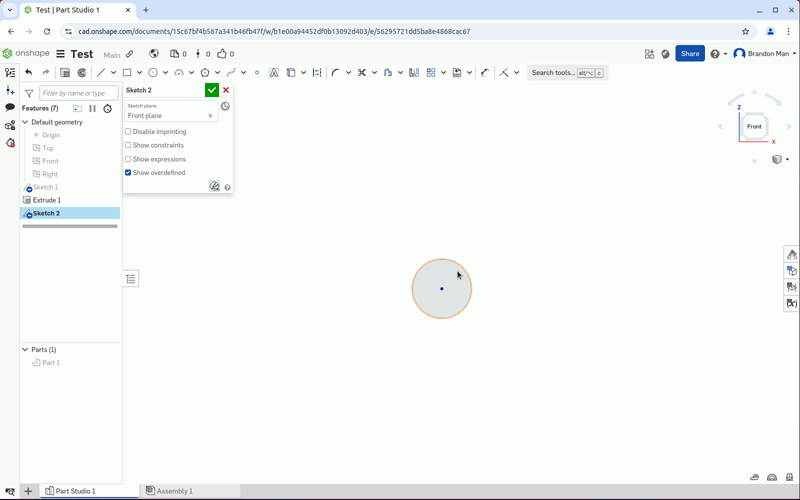
scroll(6)
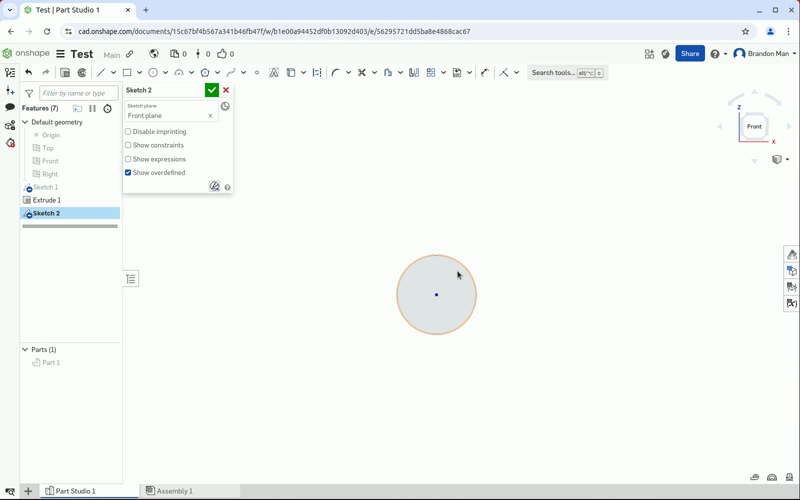
scroll(6)
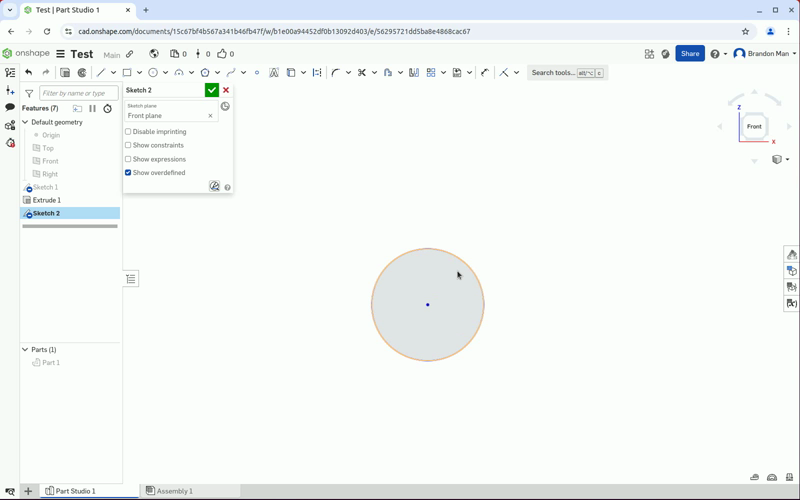
scroll(6)
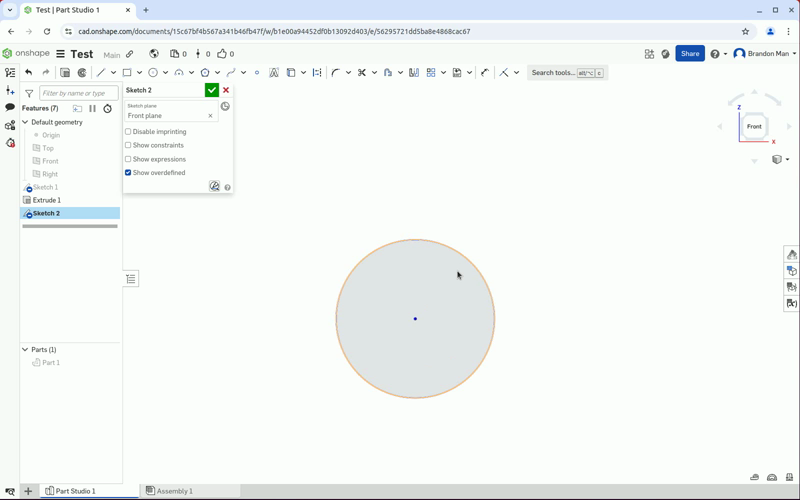
scroll(6)
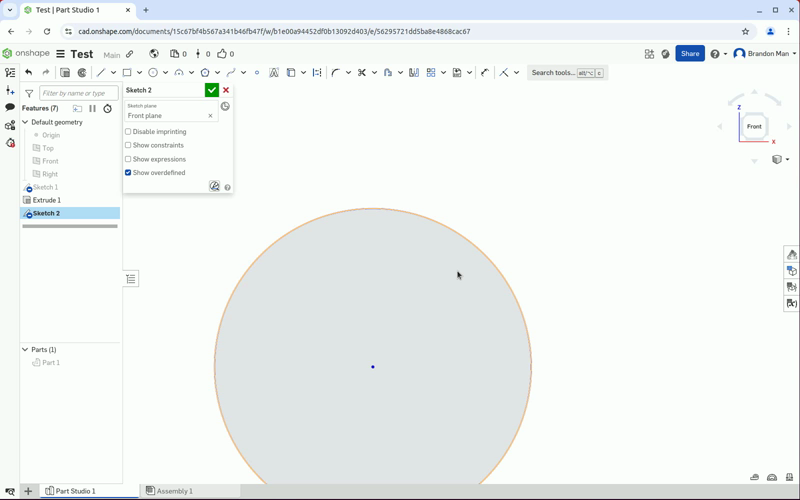
click(457, 270)
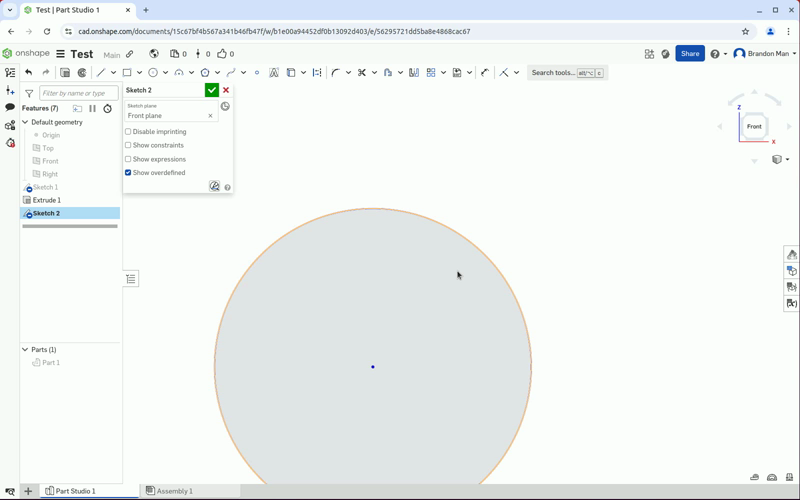
scroll(-6)
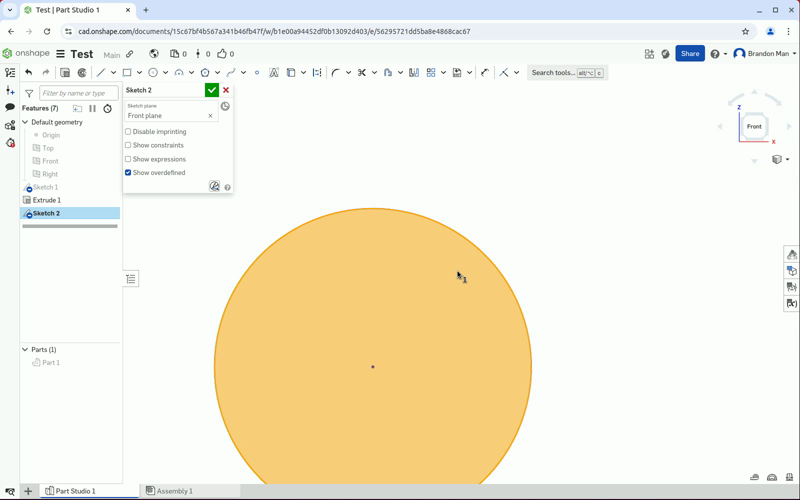
scroll(-6)
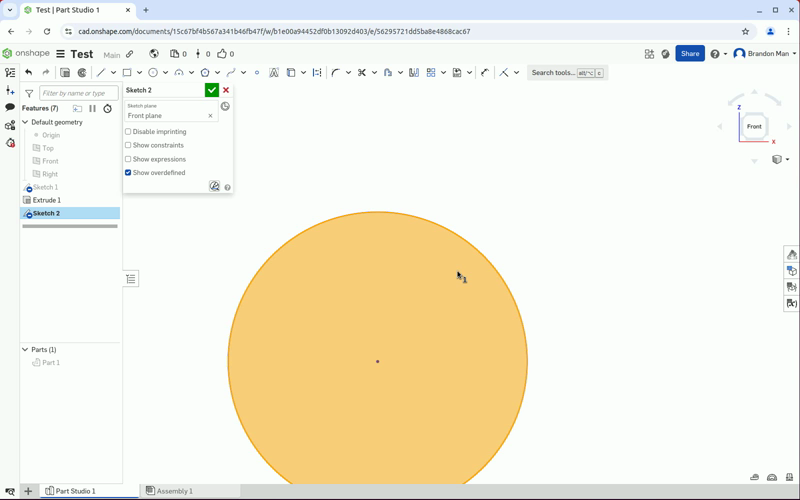
scroll(-6)
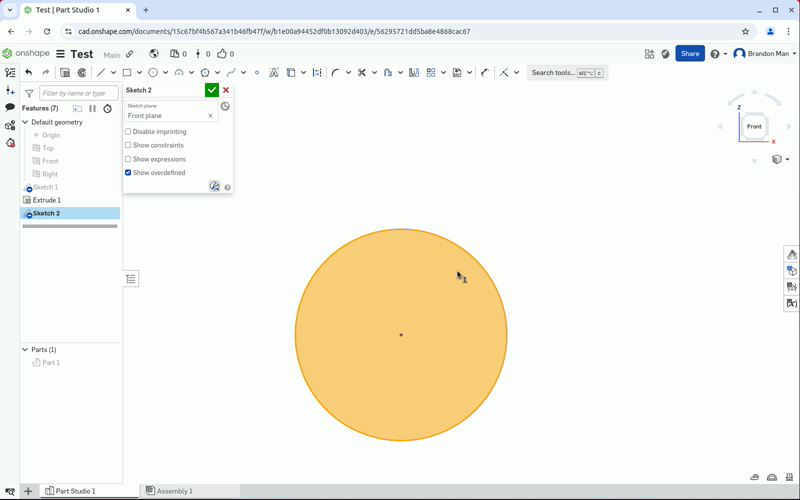
scroll(-6)
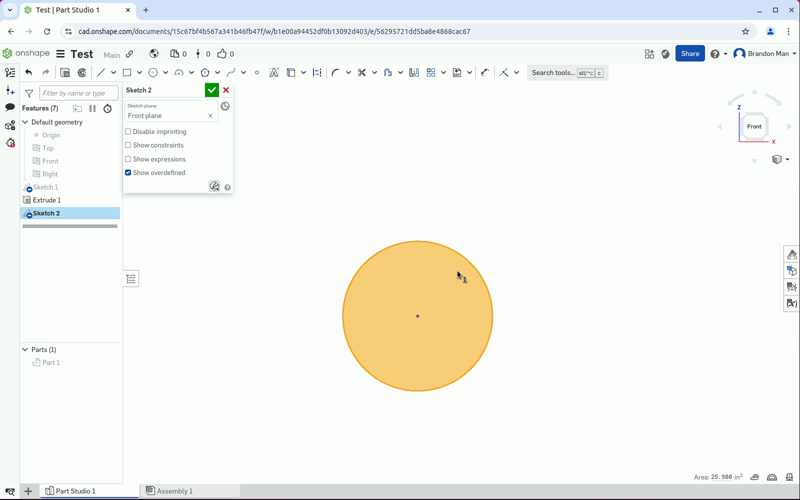
scroll(-6)
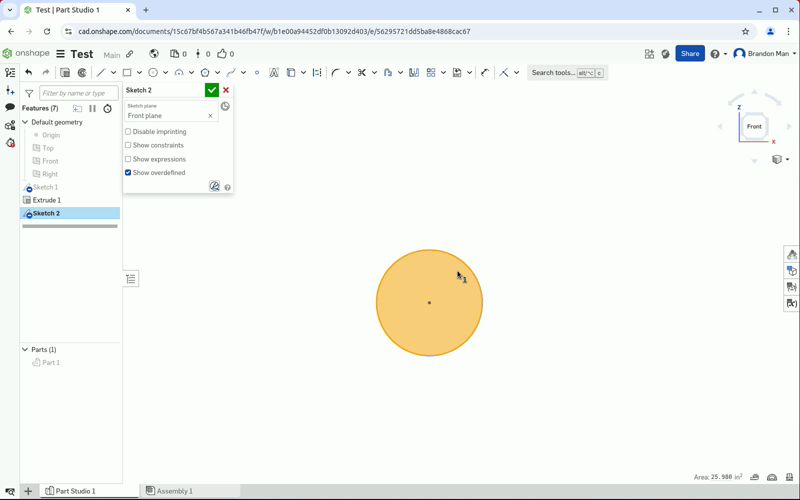
scroll(-6)
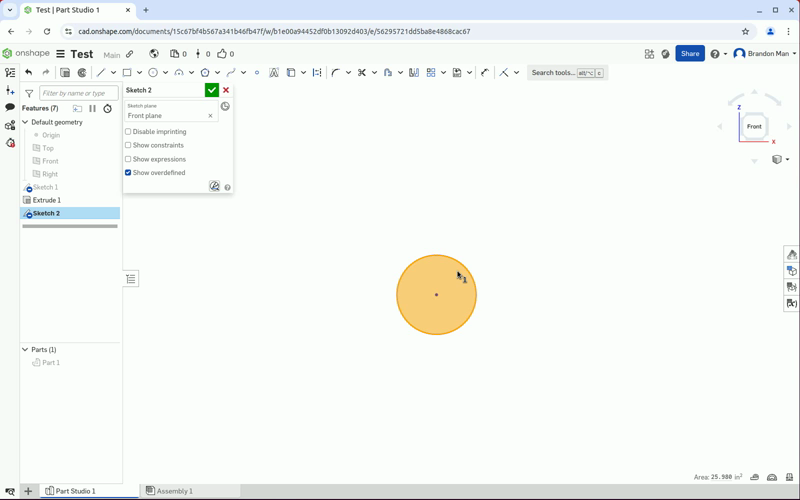
scroll(-6)
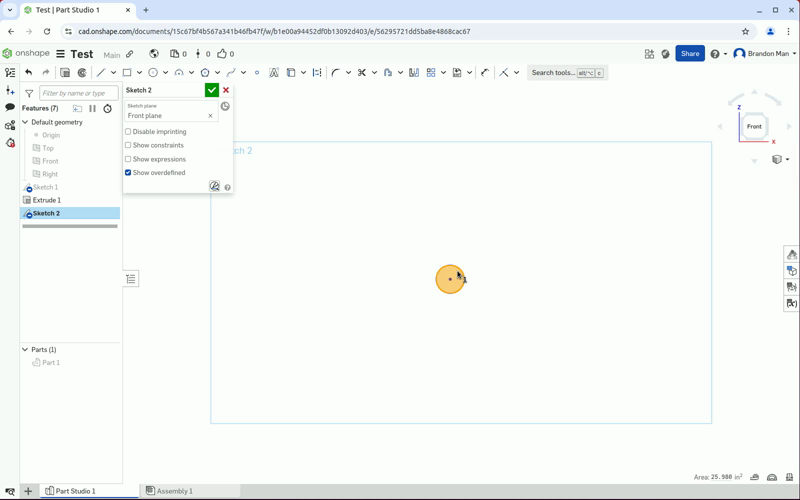
mouse_move(73, 352)
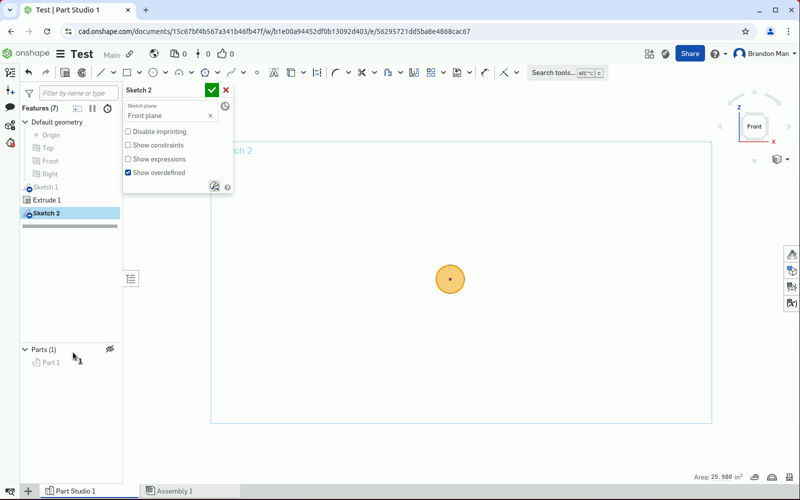
key(shift+y)
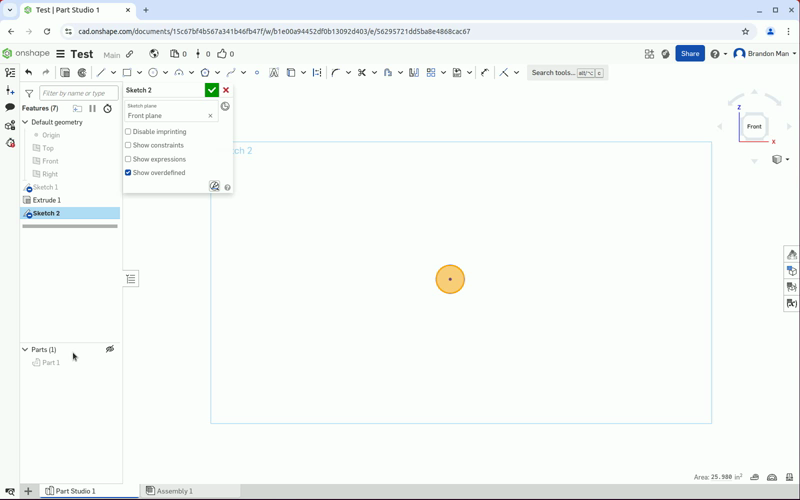
key(shift+e)
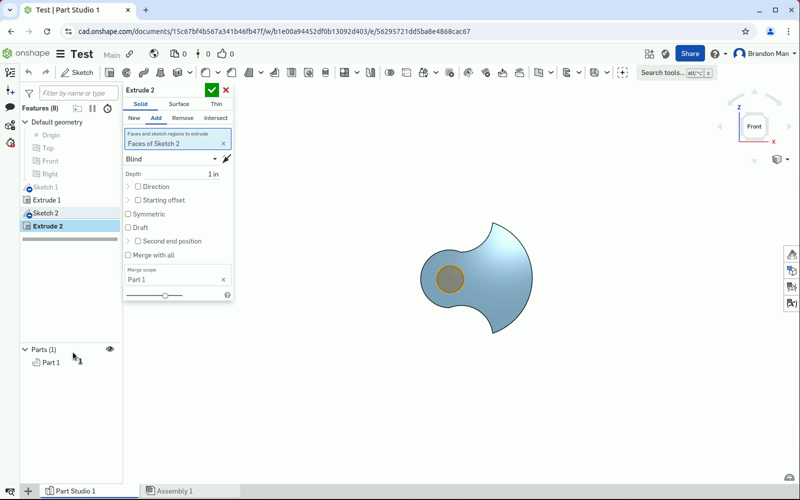
mouse_move(143, 106)
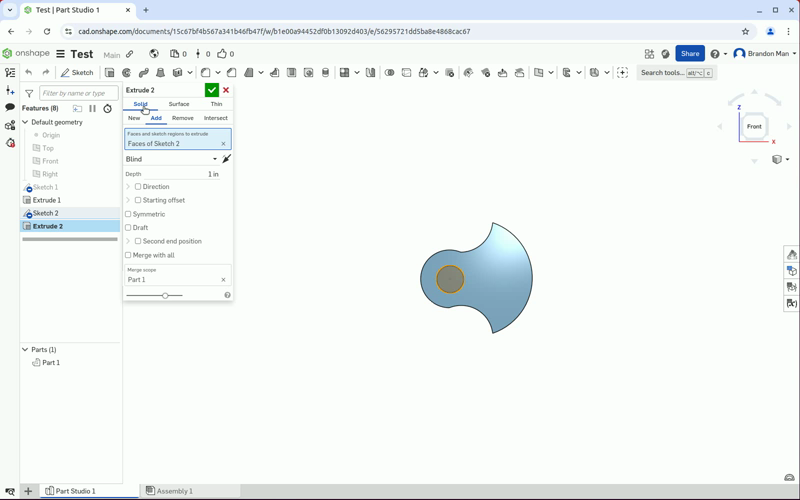
click(143, 106)
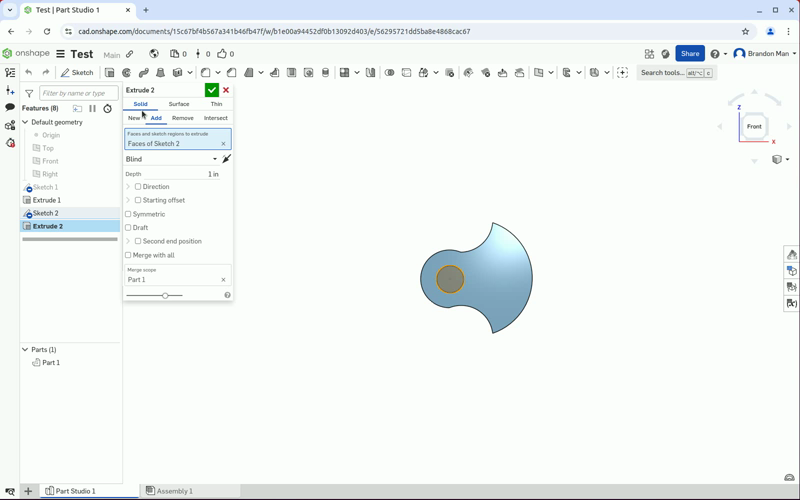
mouse_move(137, 120)
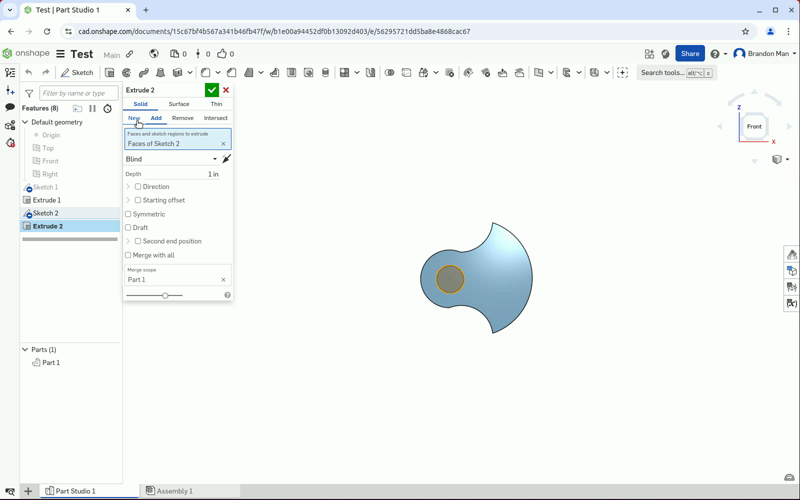
click(137, 120)
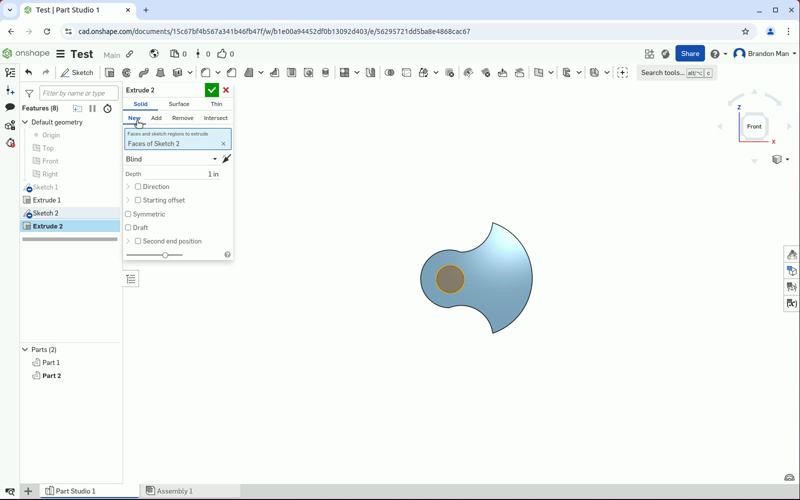
key(tab, 4)
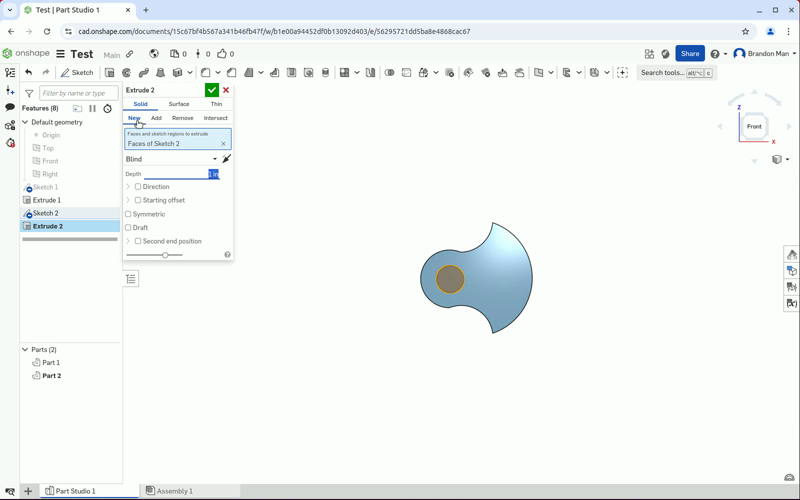
text(23.108)
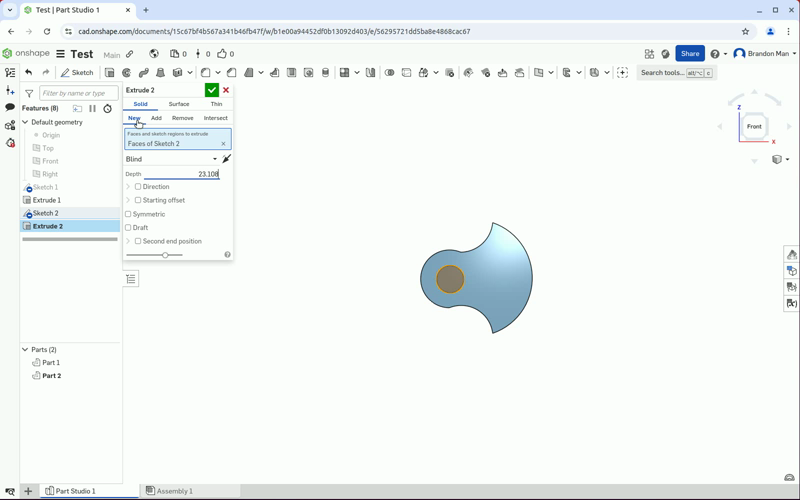
key(enter)
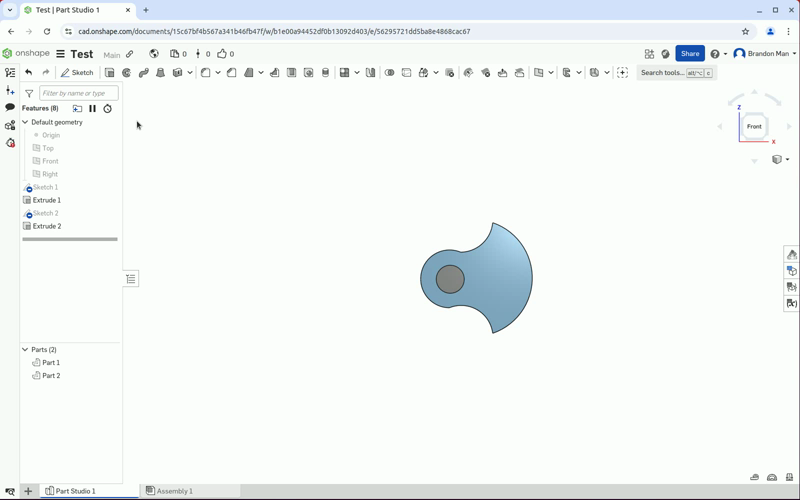
key(shift+h)
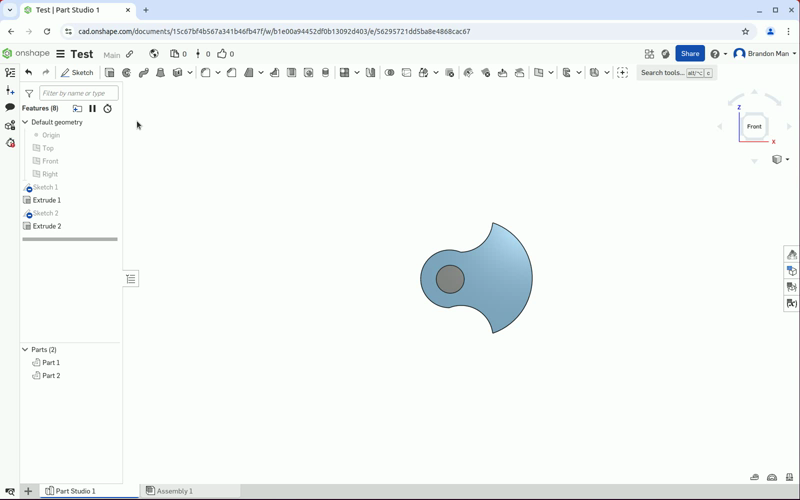
key(shift+h)
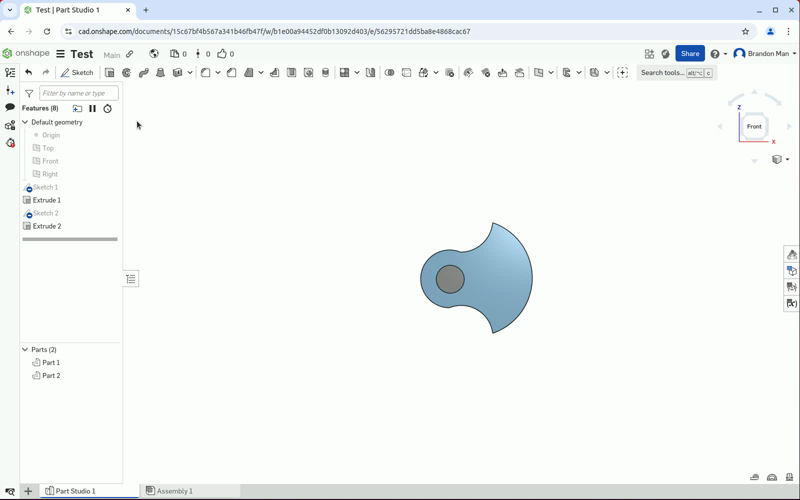
key(shift+7)
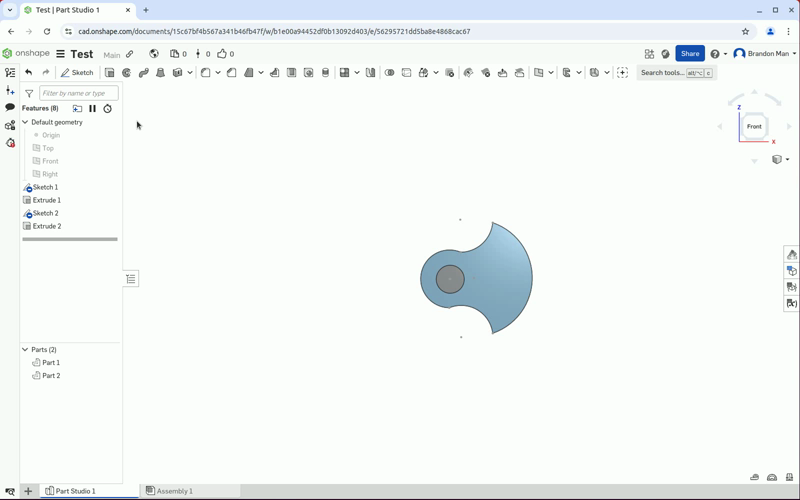
key(left, 2)
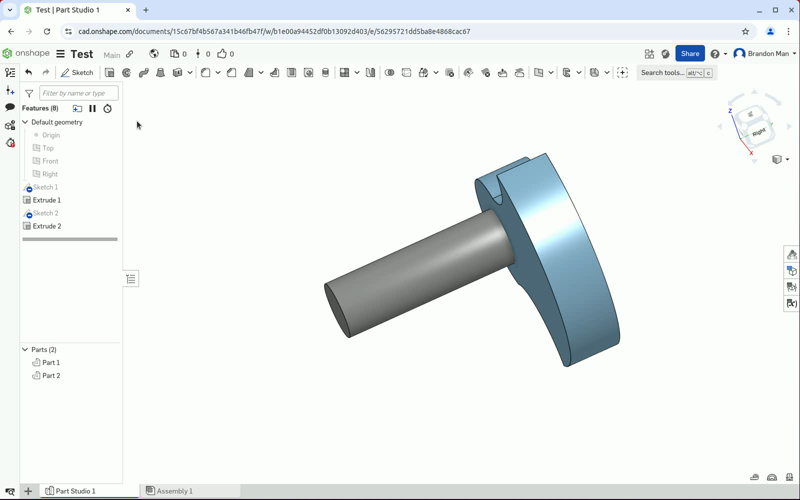
key(down, 2)
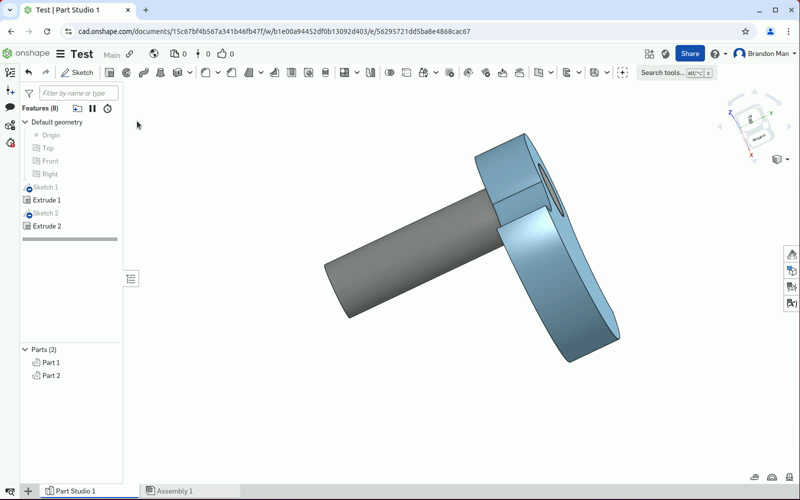
key(up, 2)
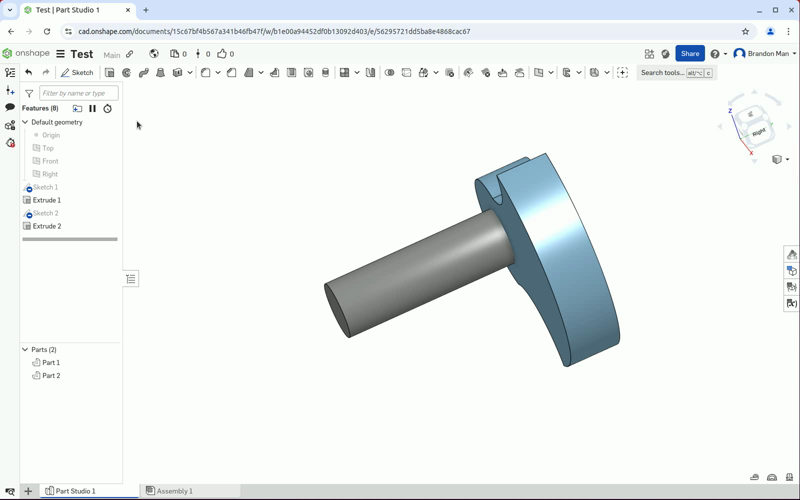
key(right, 2)
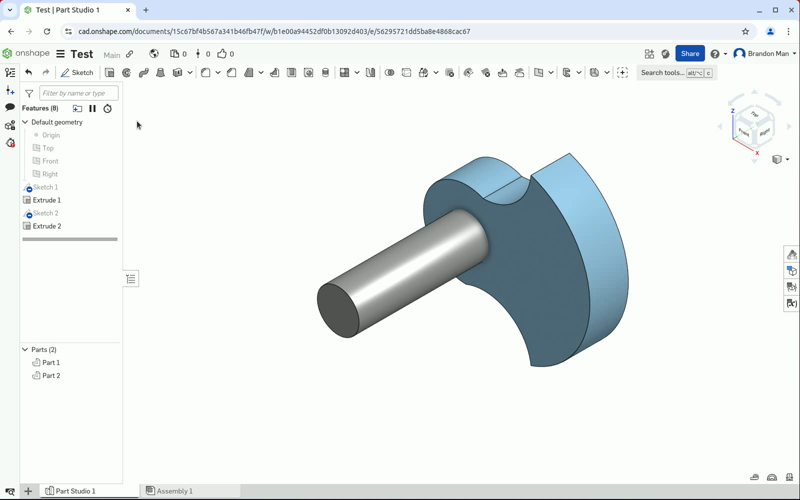
mouse_move(73, 189)
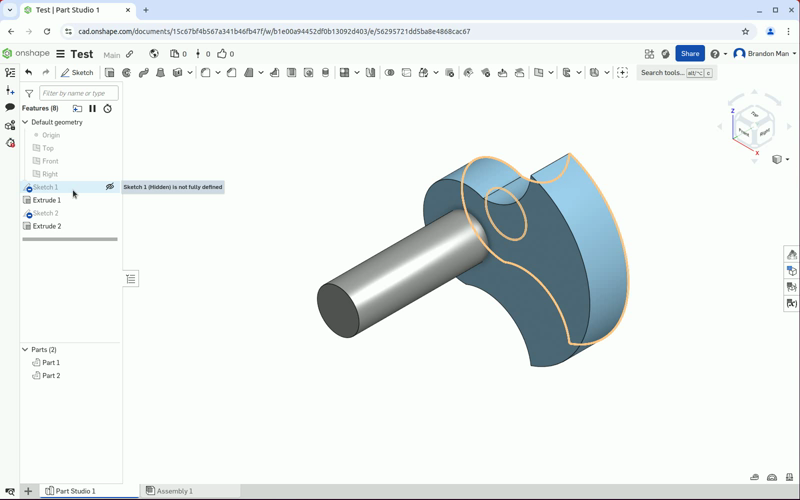
click(73, 189)